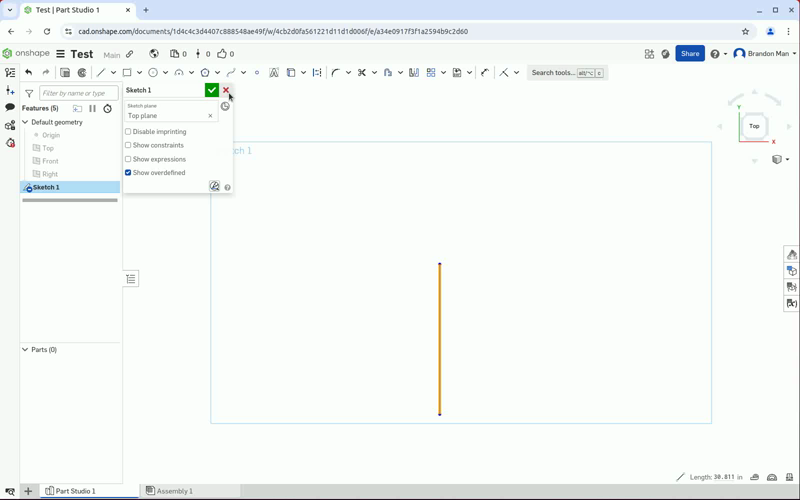
key(shift+h)
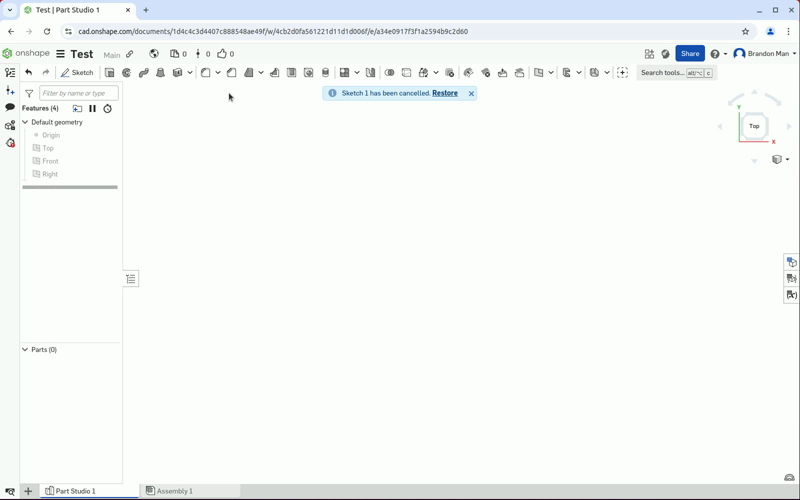
mouse_move(73, 352)
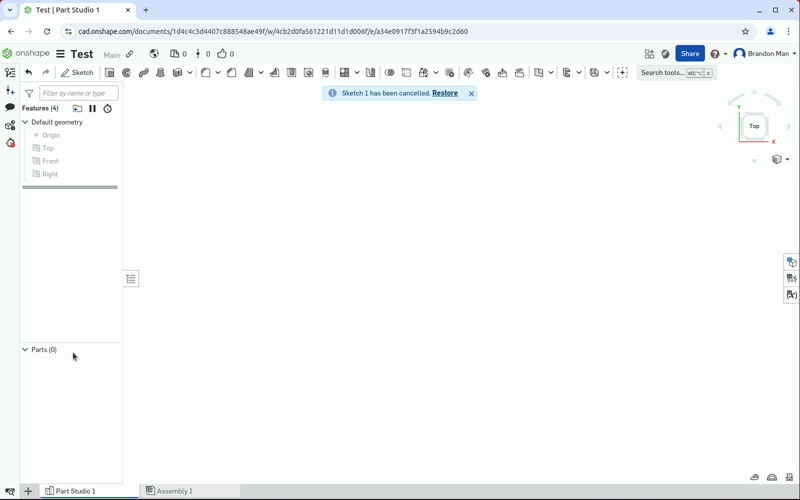
key(y)
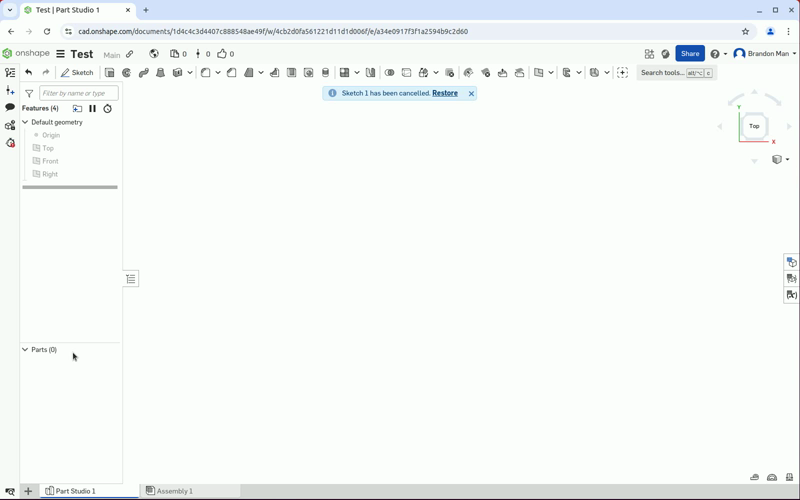
key(shift+p)
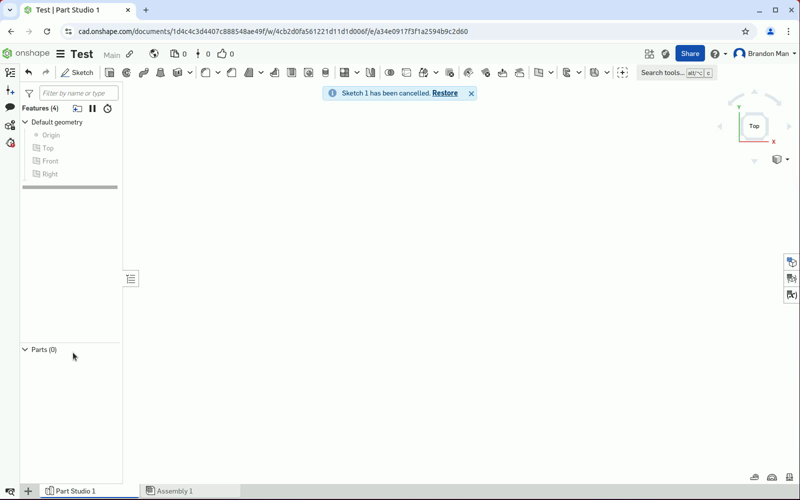
key(space)
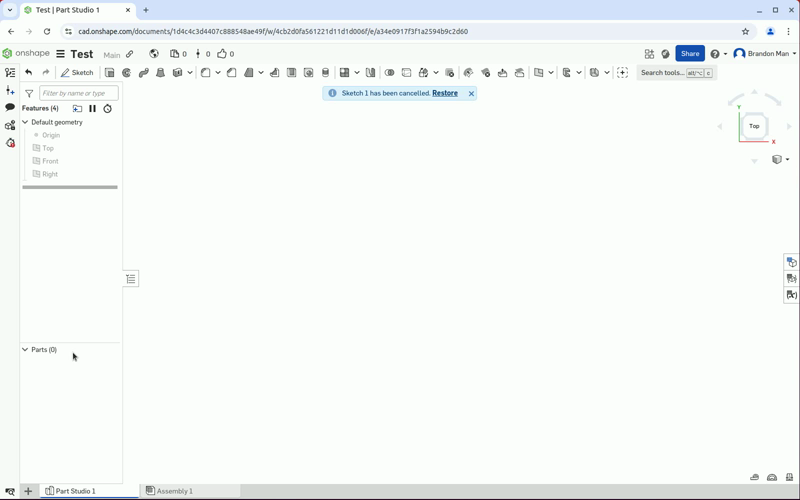
key_down(shift)
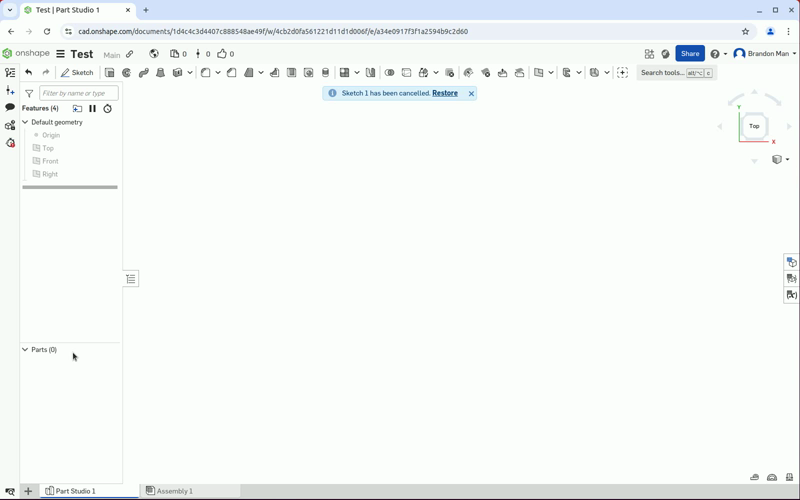
key(up)
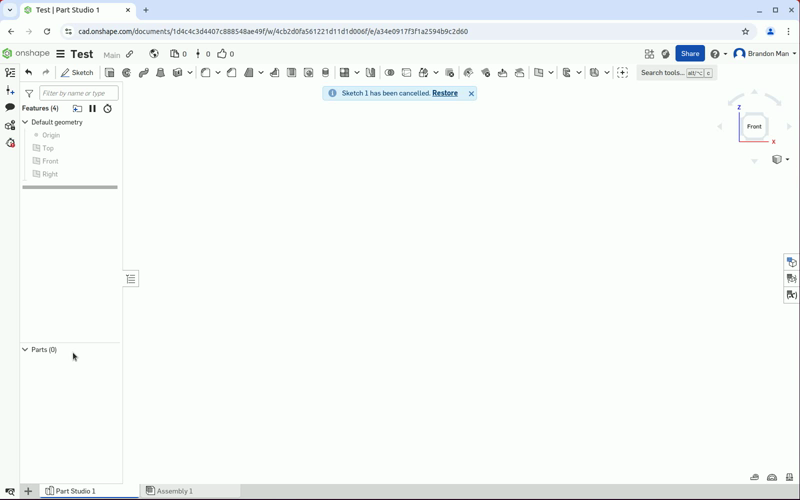
key_up(shift)
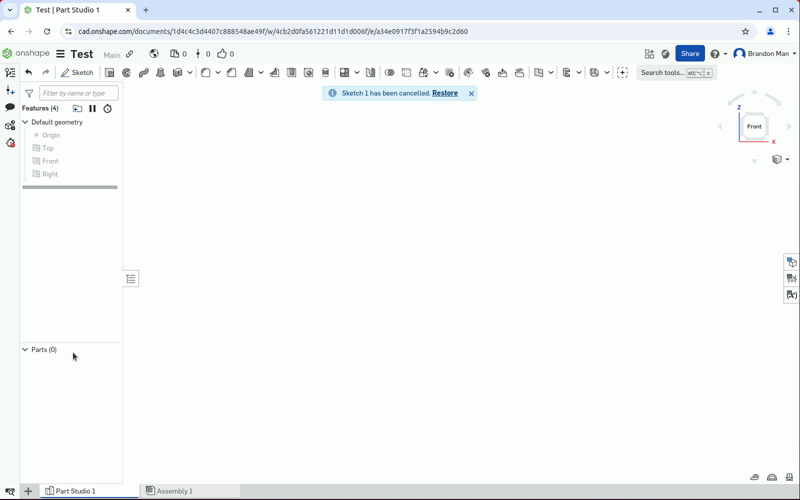
mouse_move(73, 352)
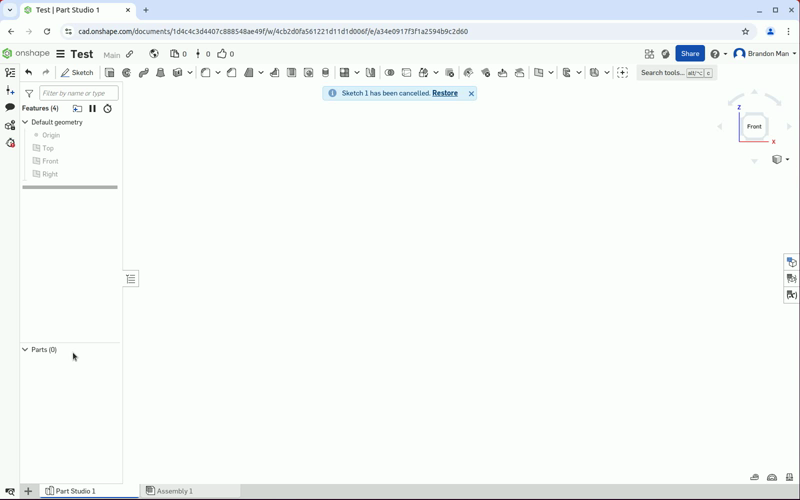
key(shift+y)
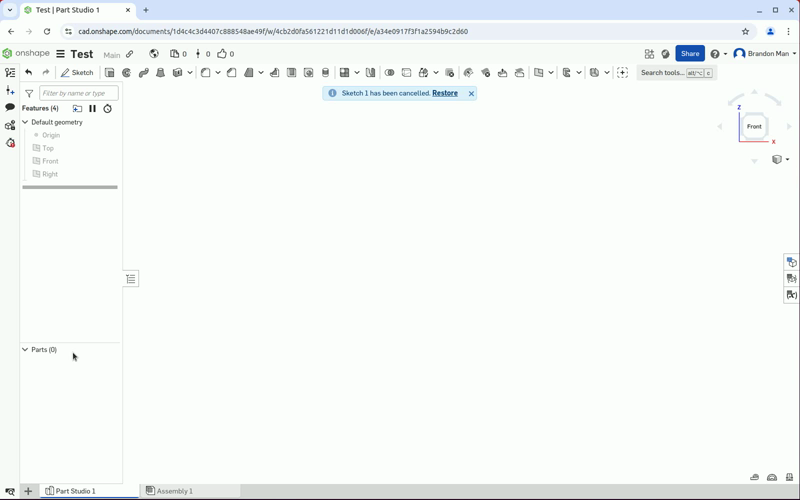
key(shift+s)
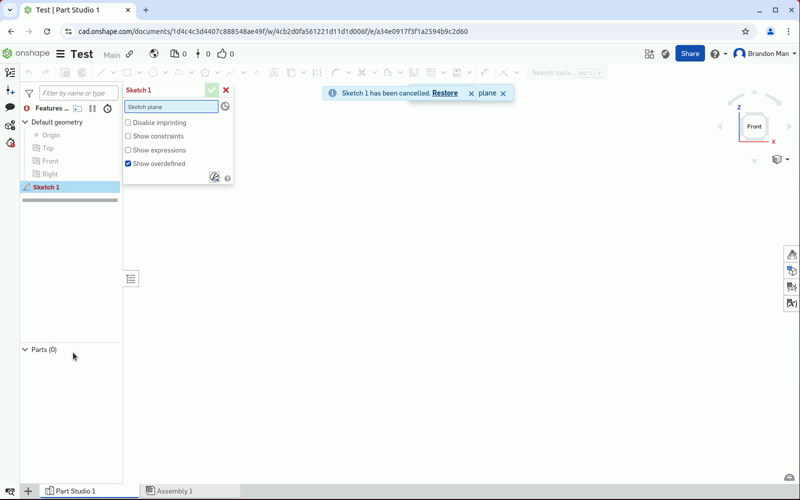
mouse_move(73, 163)
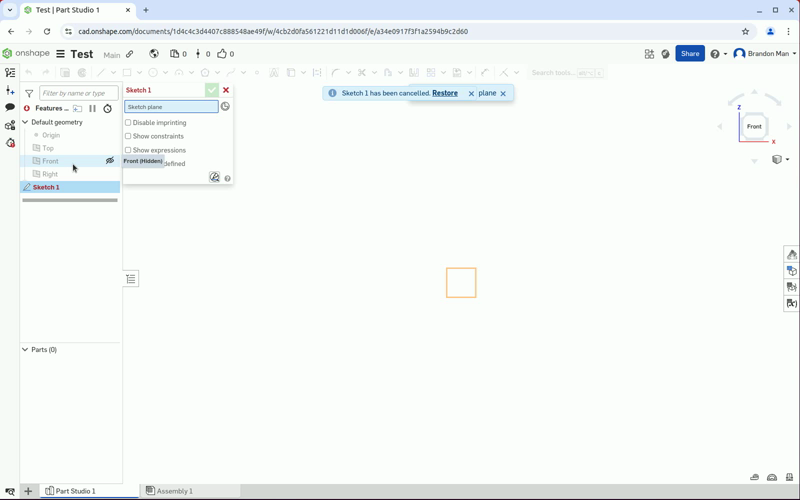
click(73, 163)
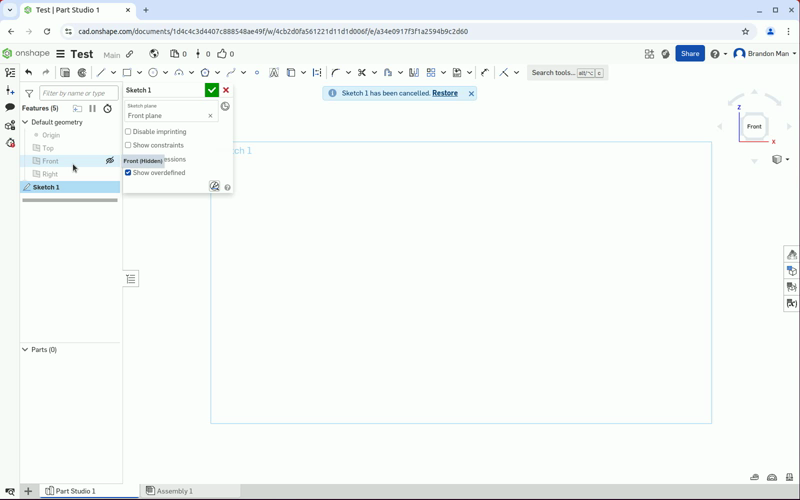
mouse_move(73, 352)
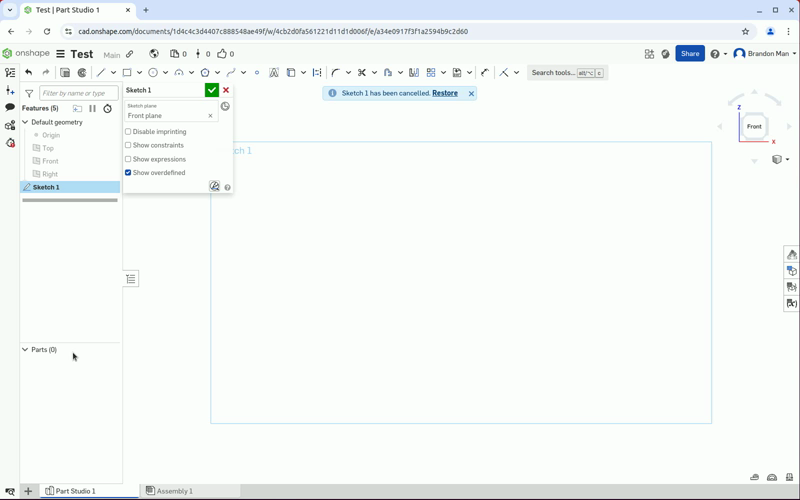
key(y)
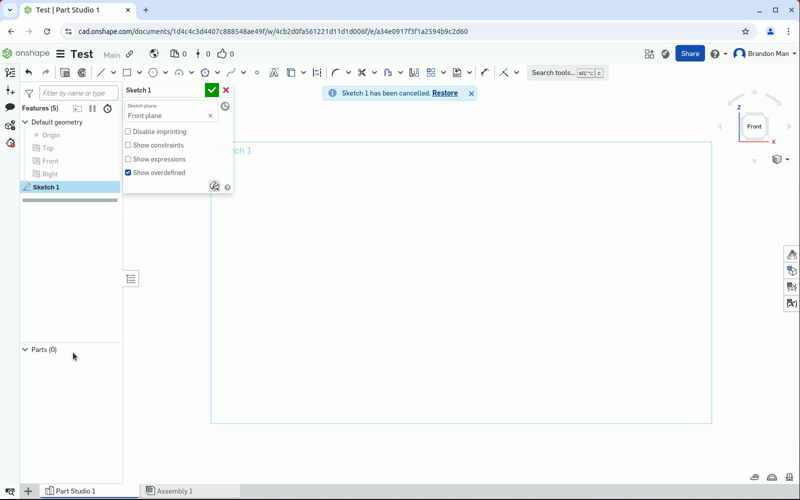
key(l)
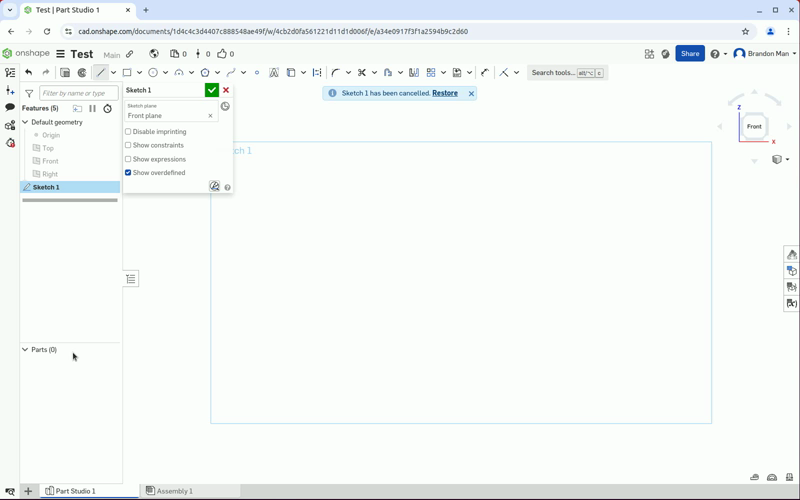
key_down(shift)
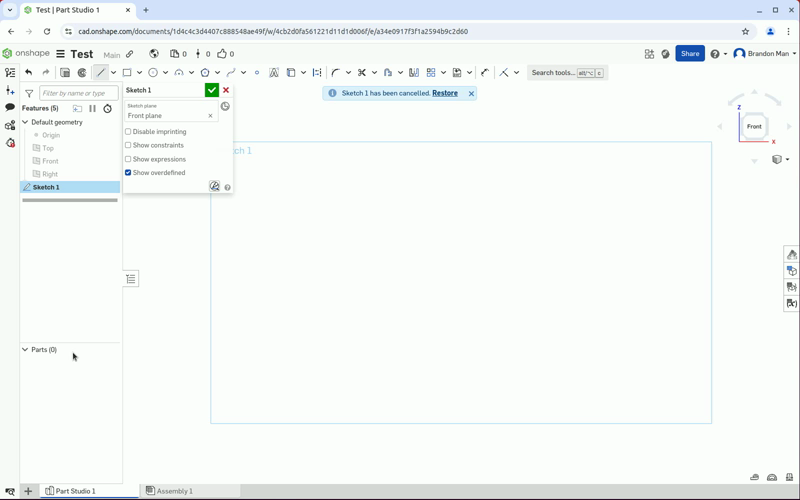
mouse_move(456, 257)
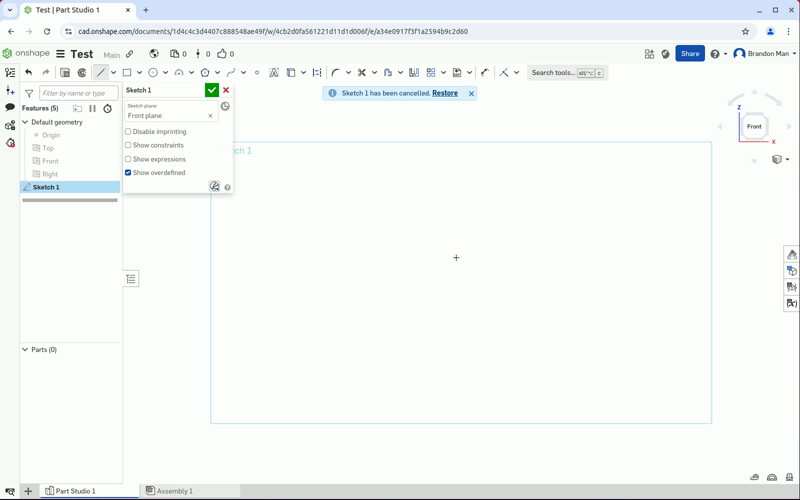
click(456, 257)
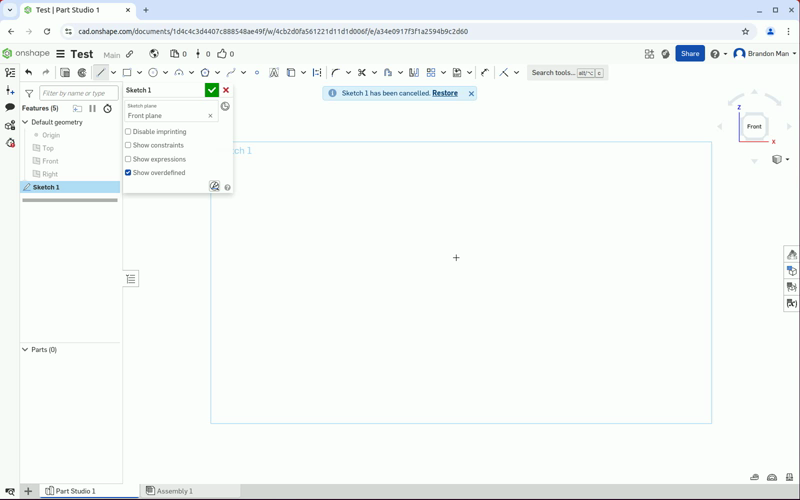
key_up(shift)
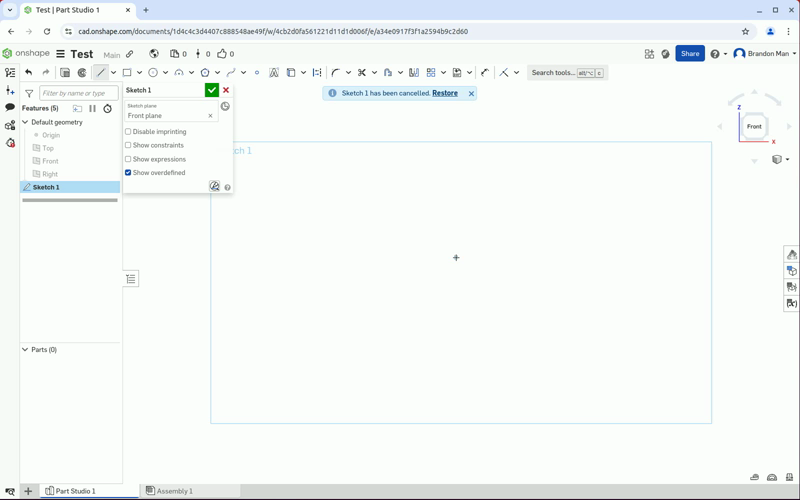
key_down(shift)
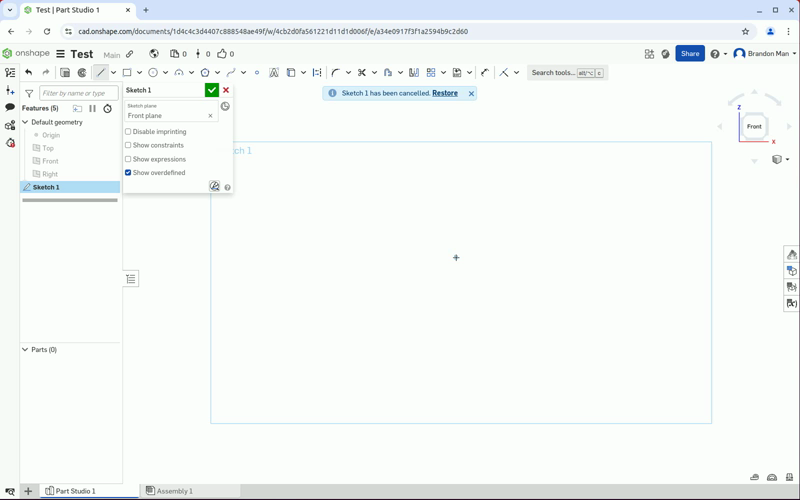
mouse_move(486, 257)
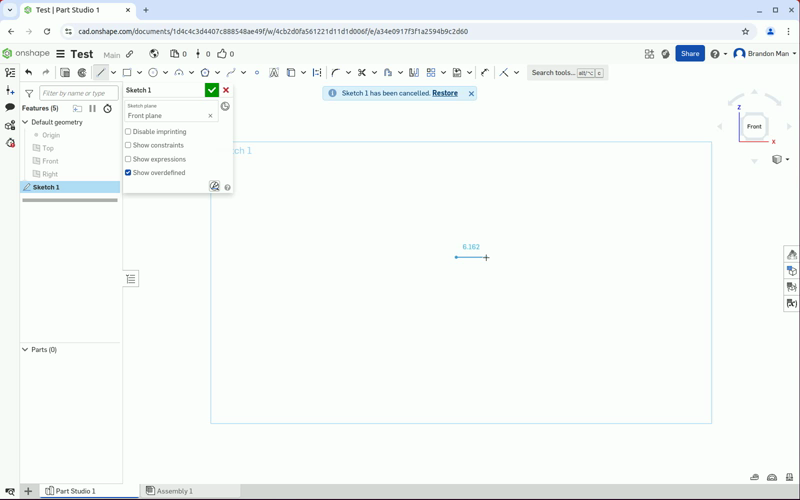
mouse_move(465, 309)
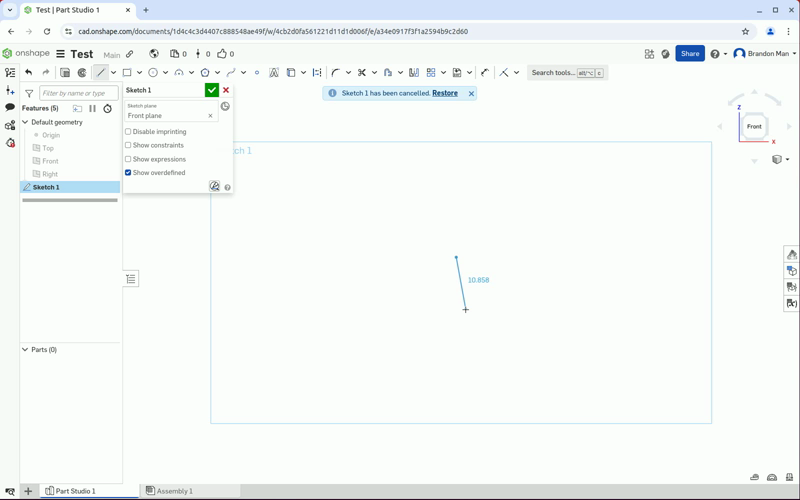
click(465, 309)
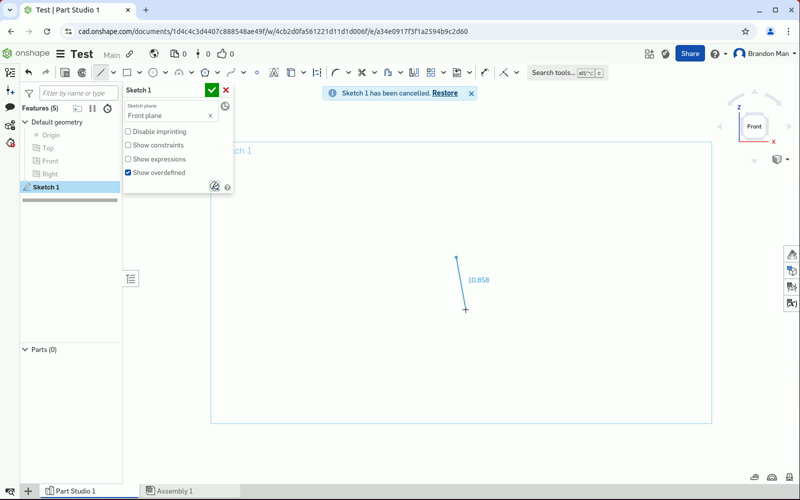
key_up(shift)
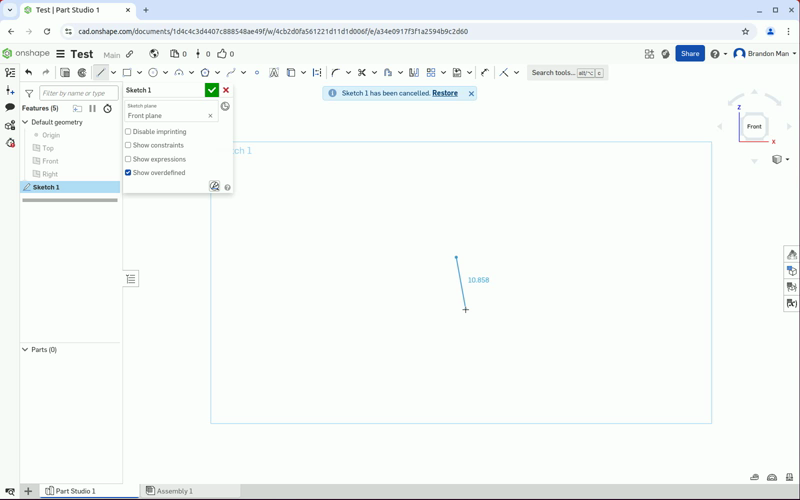
key_down(shift)
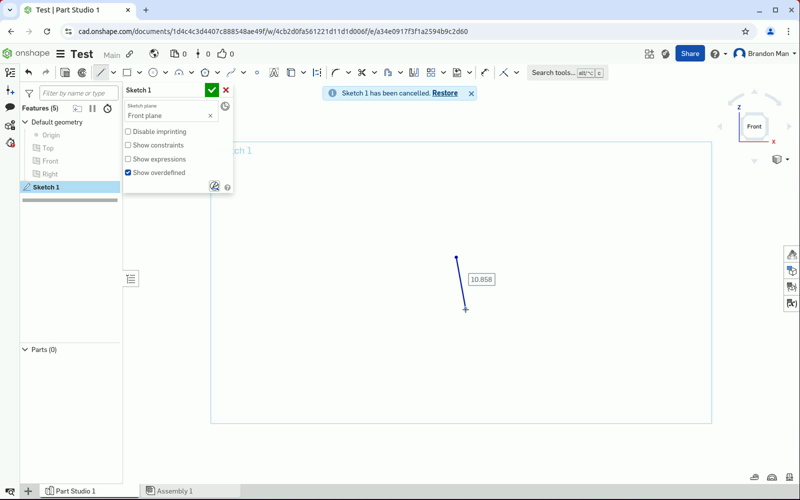
mouse_move(495, 309)
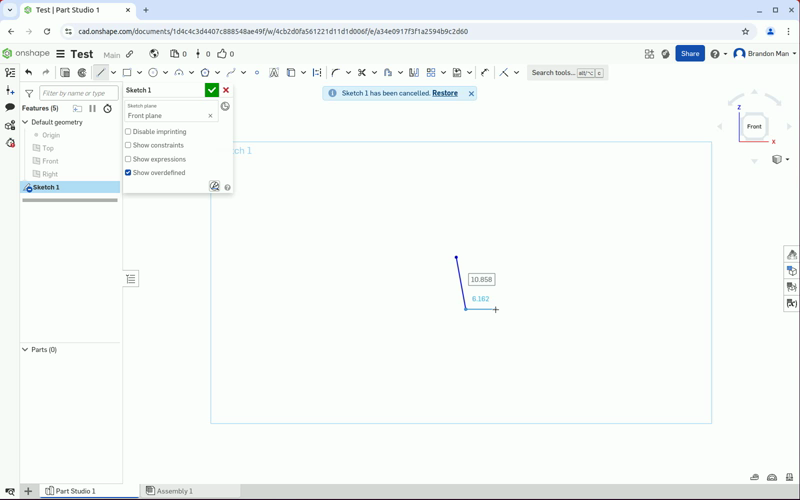
mouse_move(499, 303)
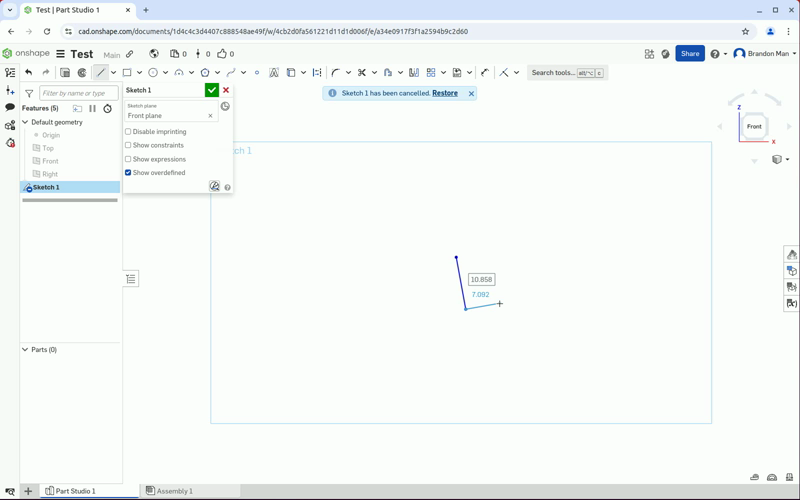
click(499, 303)
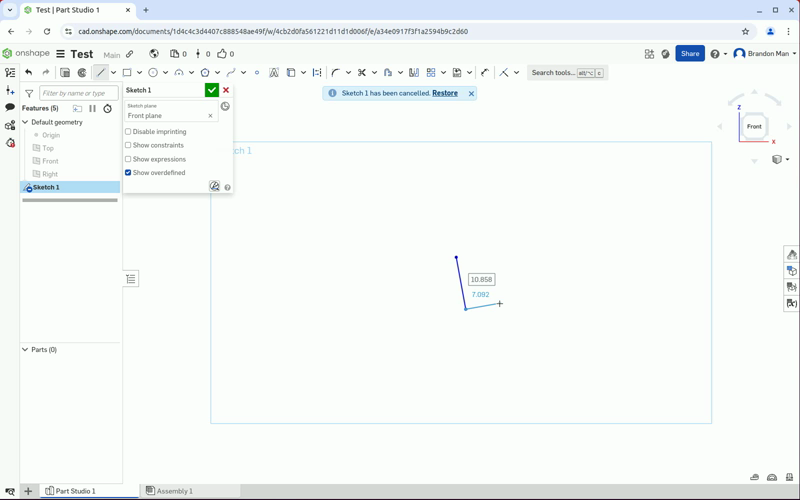
key_up(shift)
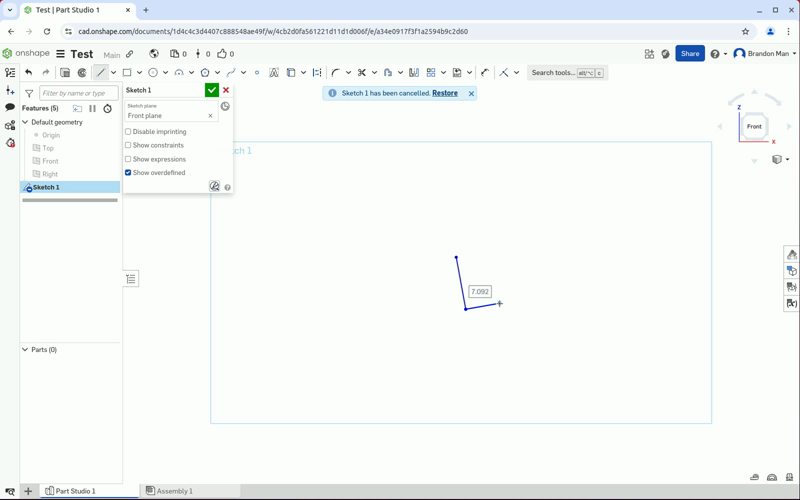
key_down(shift)
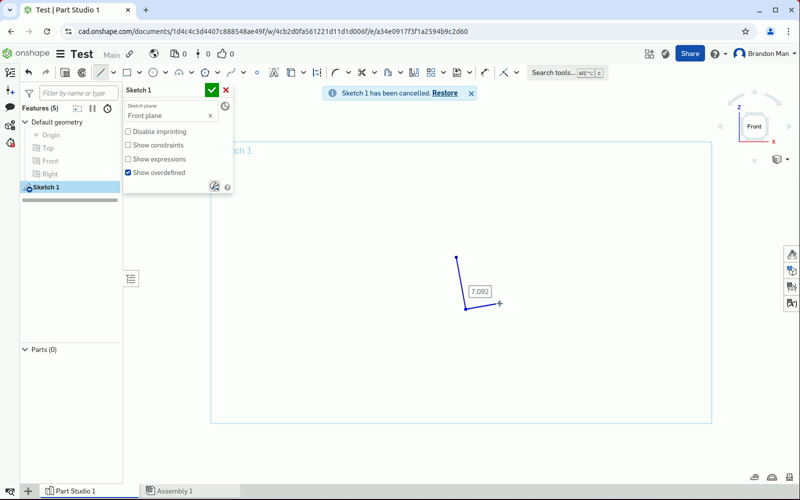
mouse_move(529, 303)
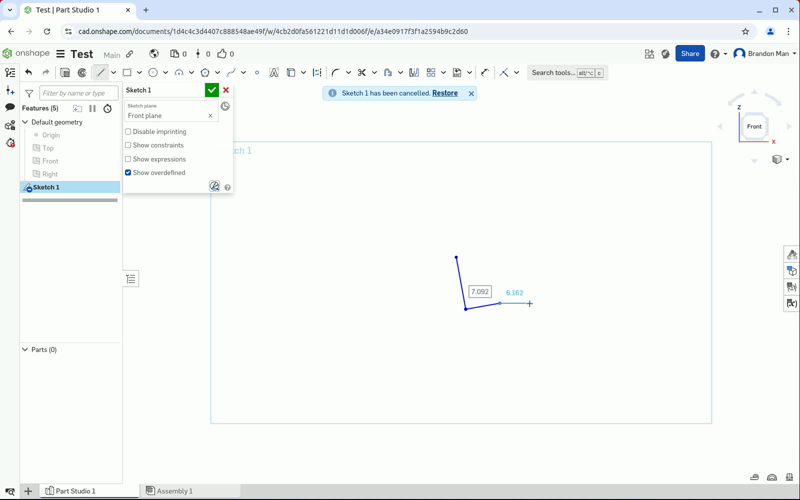
mouse_move(498, 298)
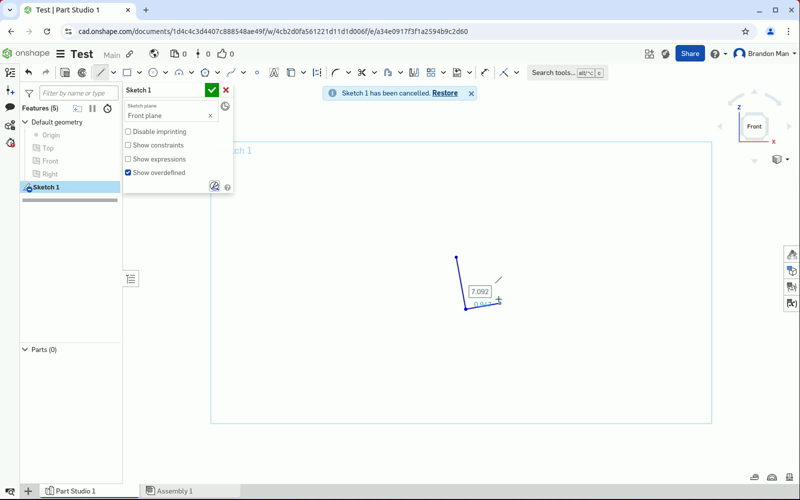
scroll(6)
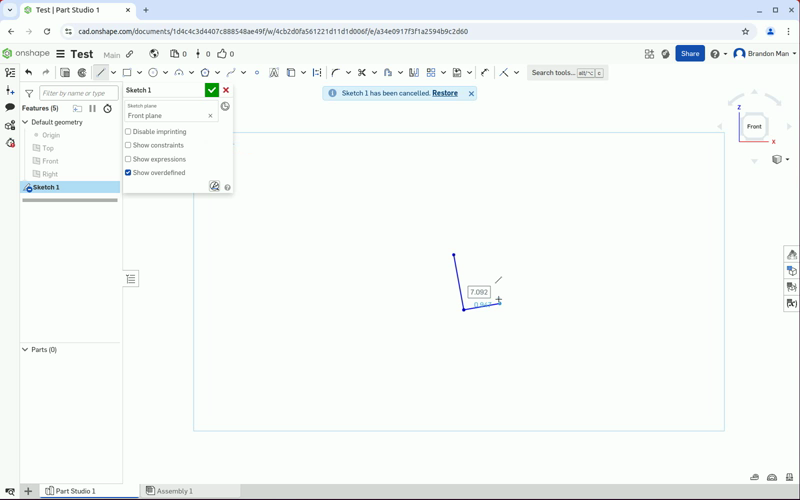
scroll(6)
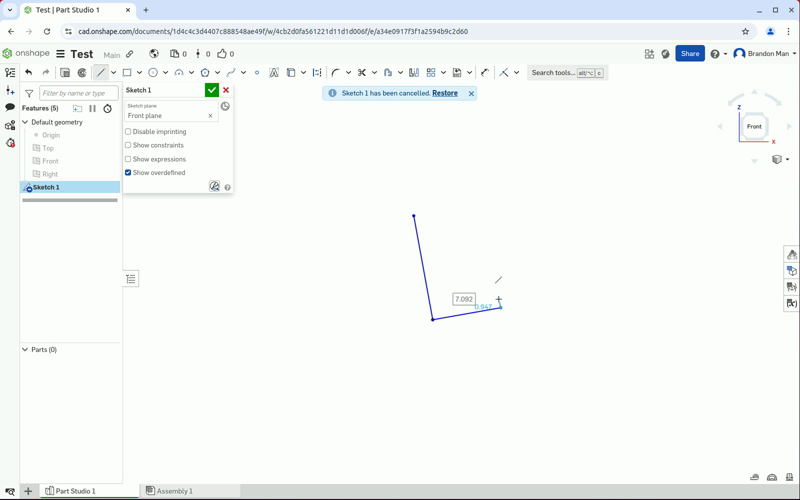
scroll(6)
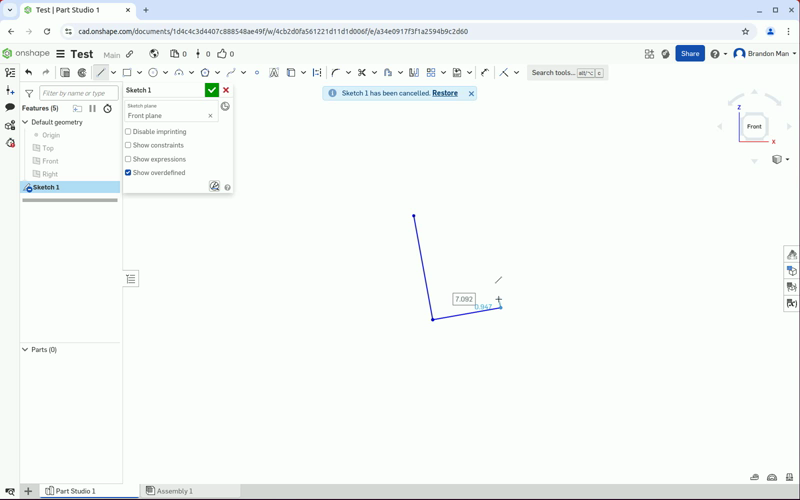
scroll(6)
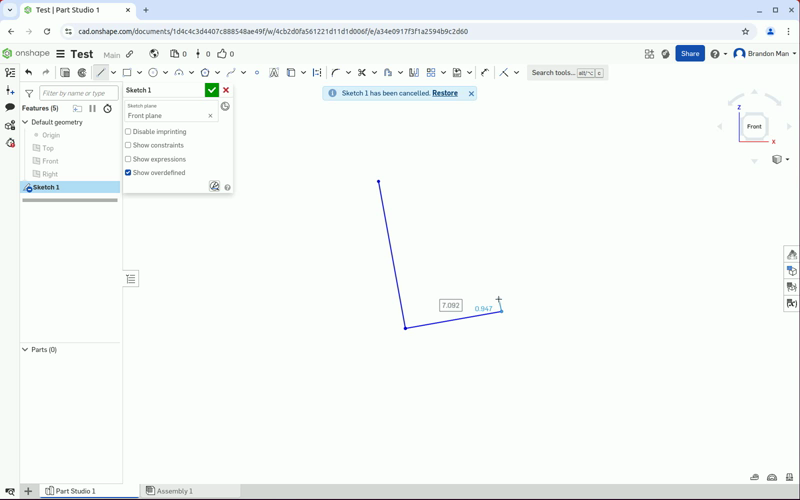
scroll(6)
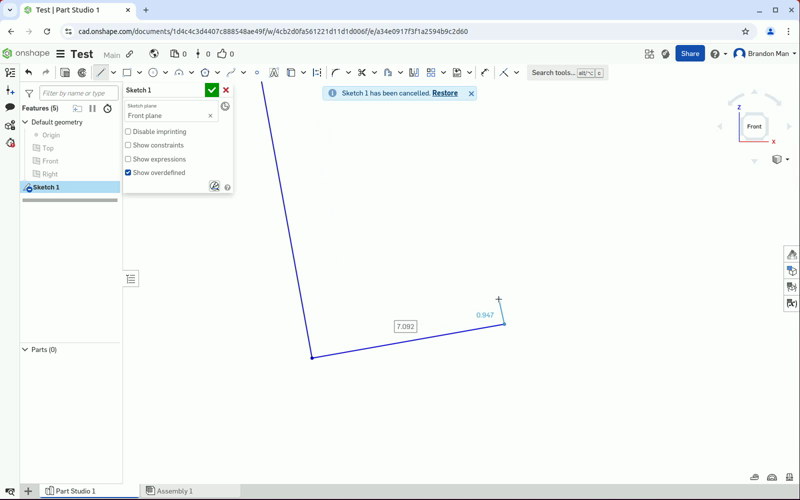
scroll(6)
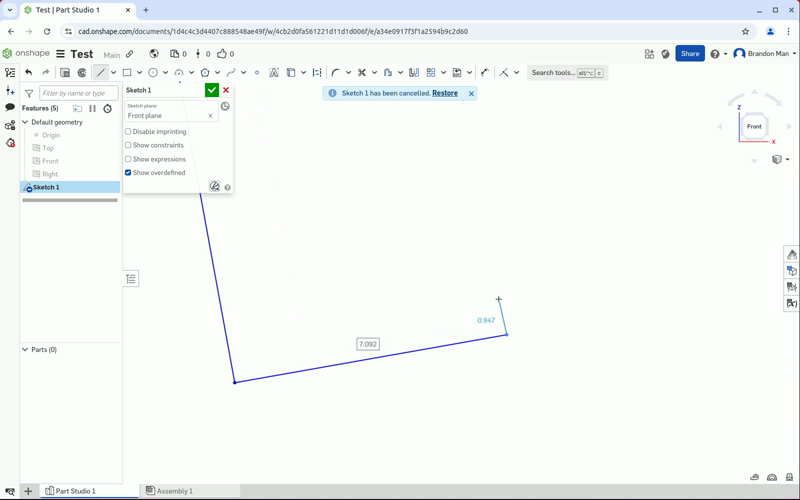
scroll(6)
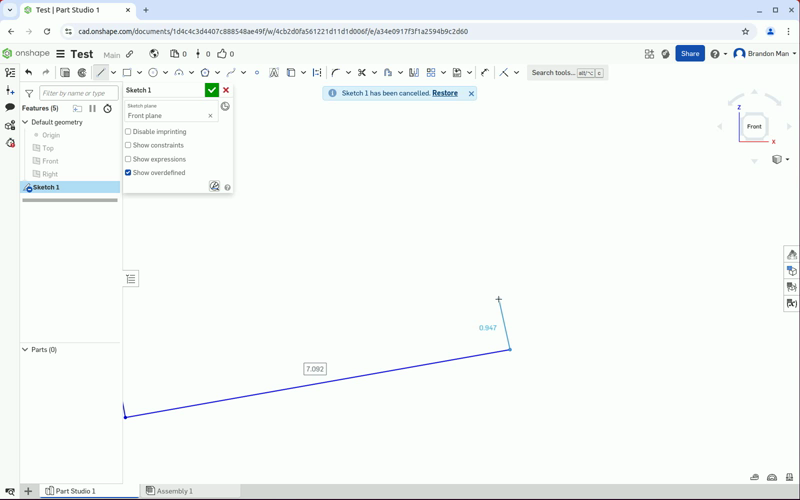
click(498, 298)
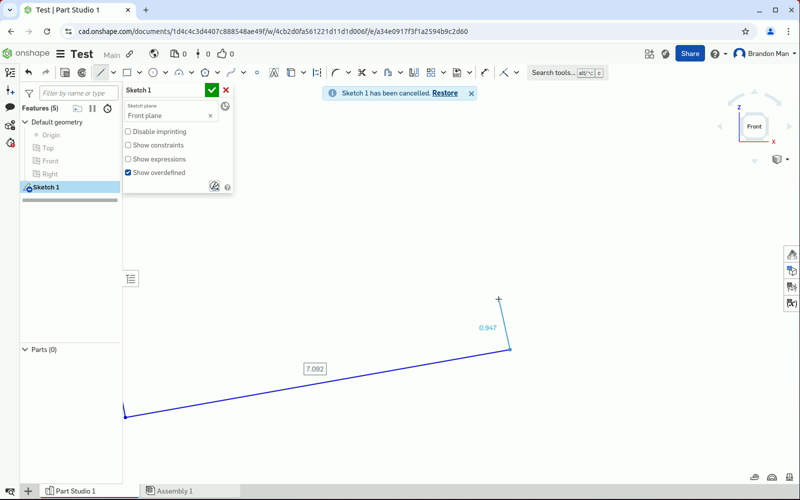
scroll(-6)
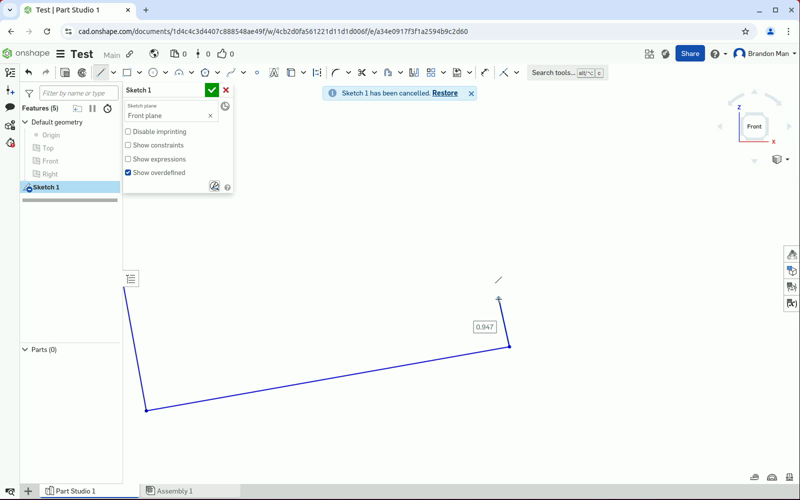
scroll(-6)
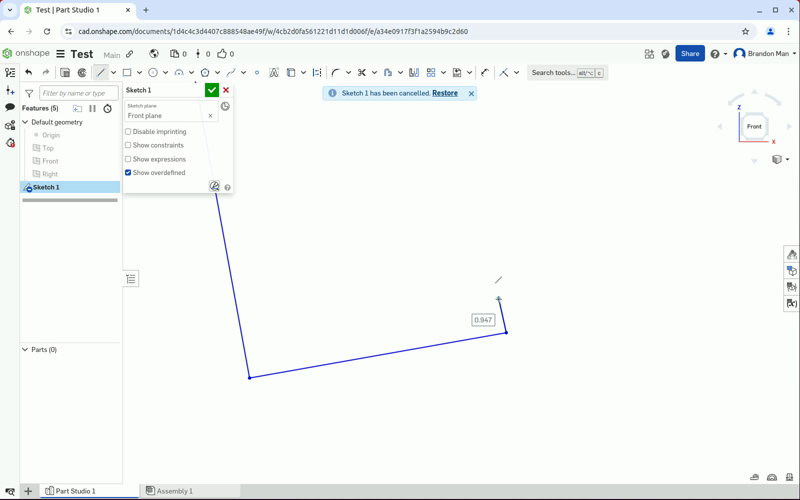
scroll(-6)
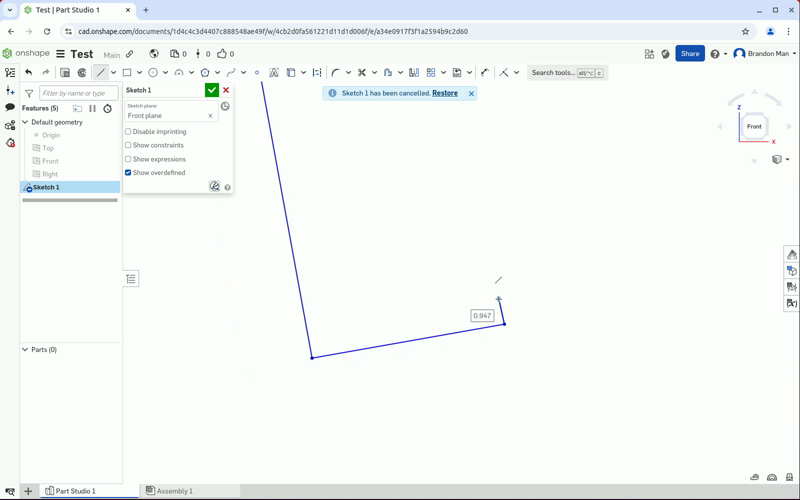
scroll(-6)
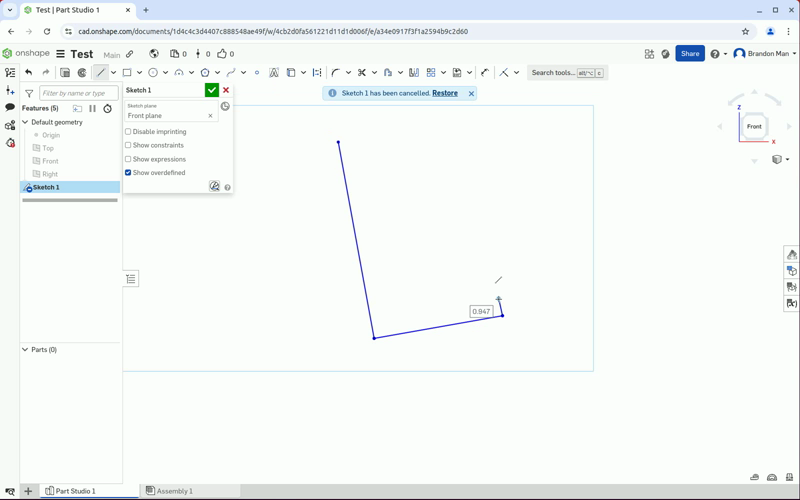
scroll(-6)
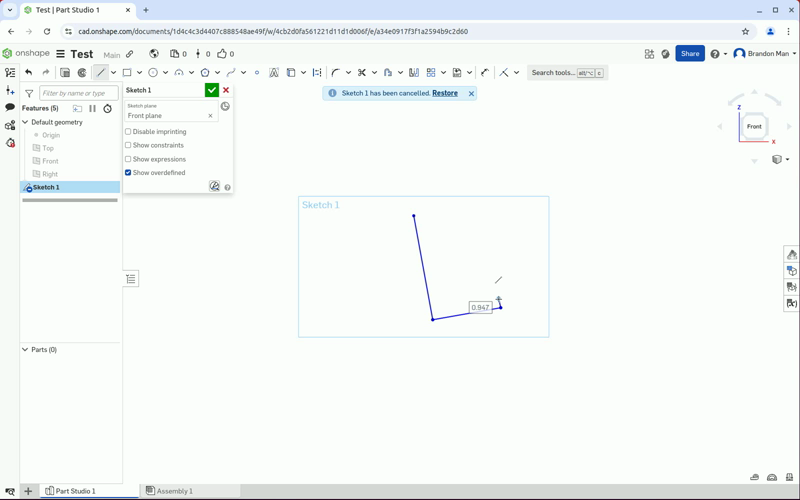
scroll(-6)
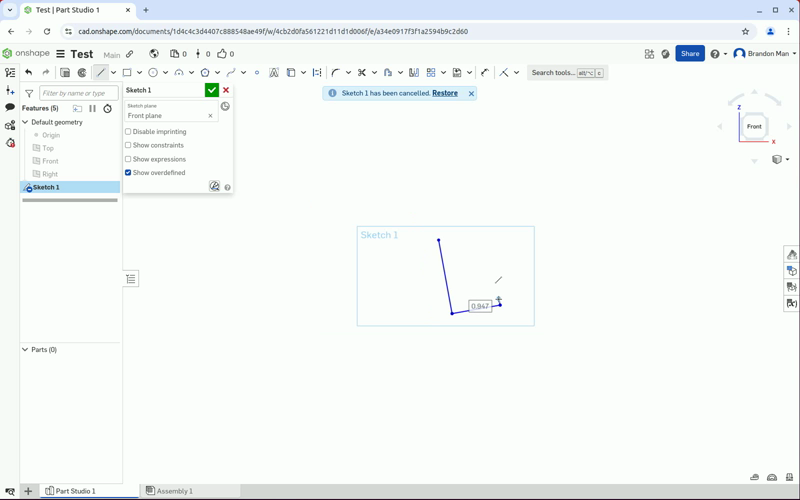
scroll(-6)
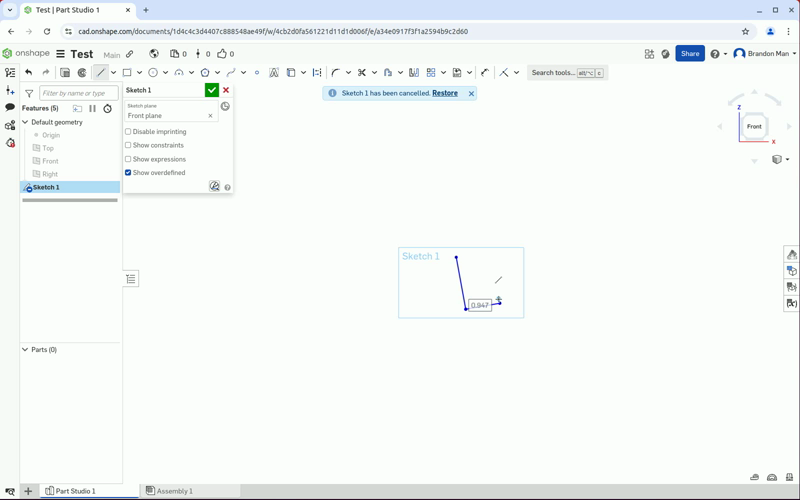
key_up(shift)
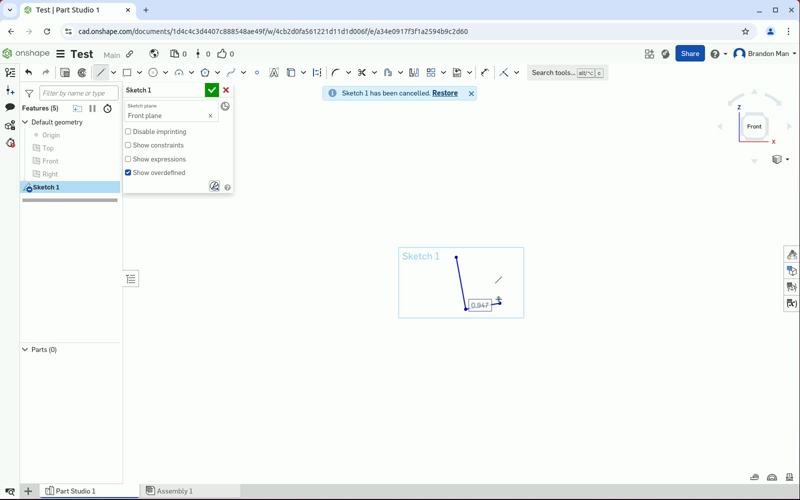
key_down(shift)
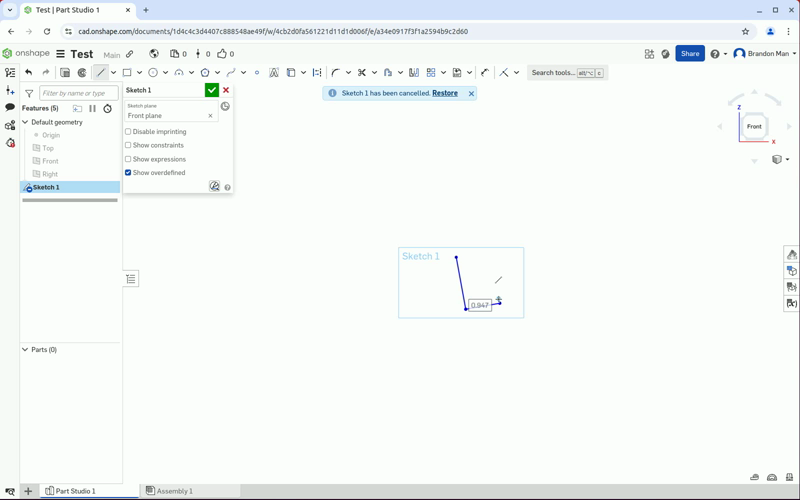
mouse_move(528, 298)
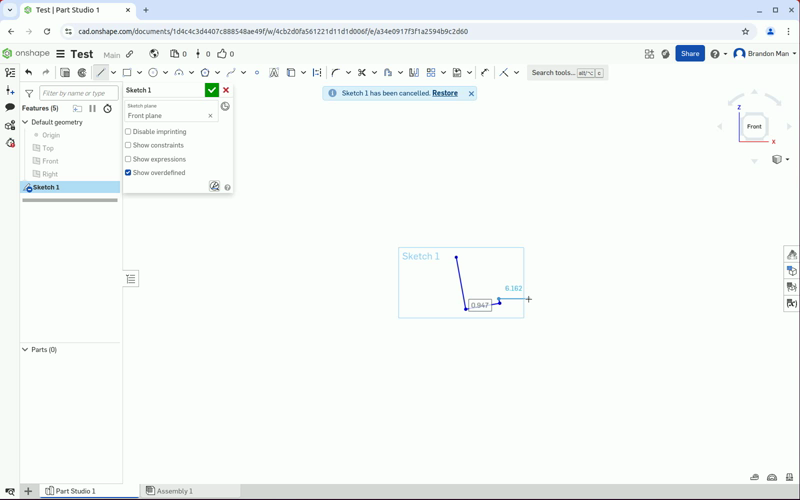
mouse_move(469, 304)
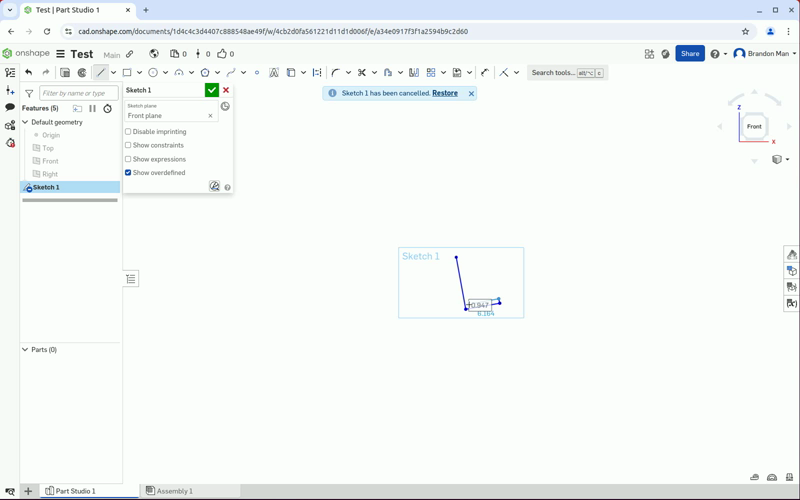
click(469, 304)
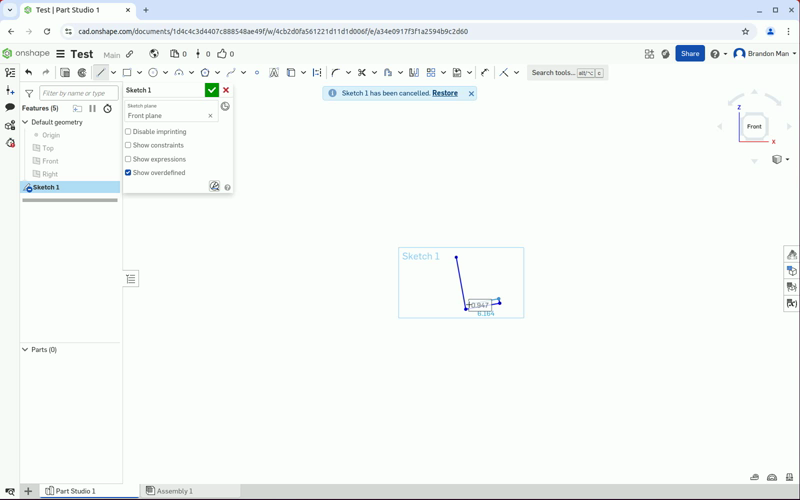
key_up(shift)
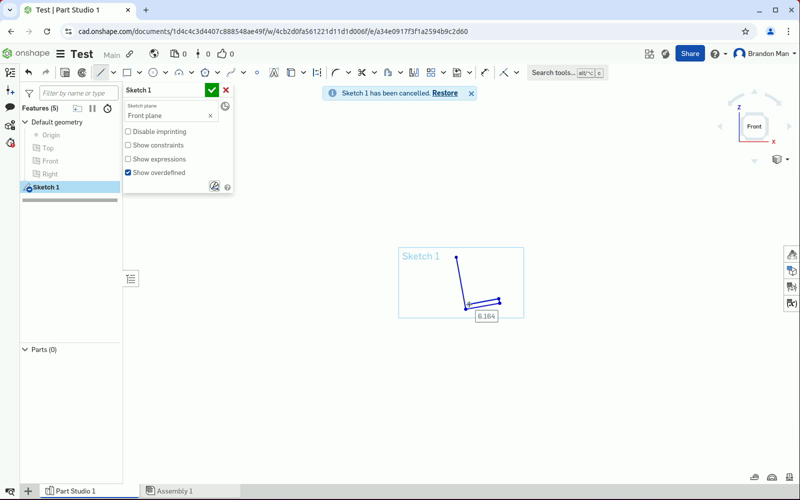
key_down(shift)
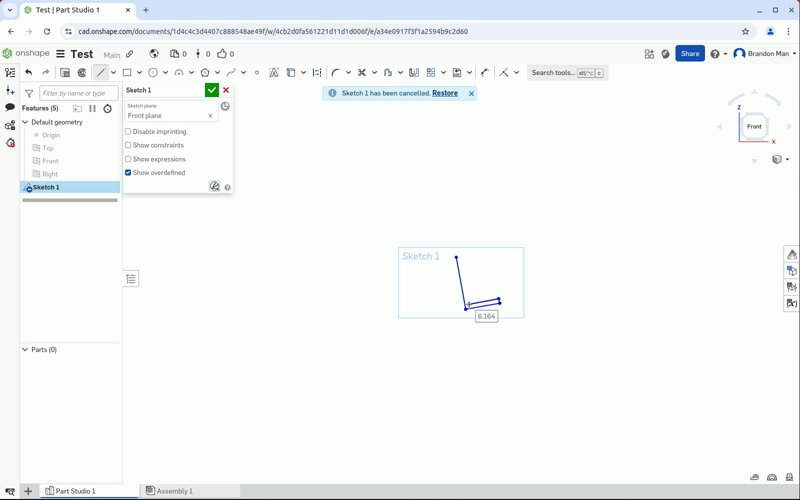
mouse_move(499, 304)
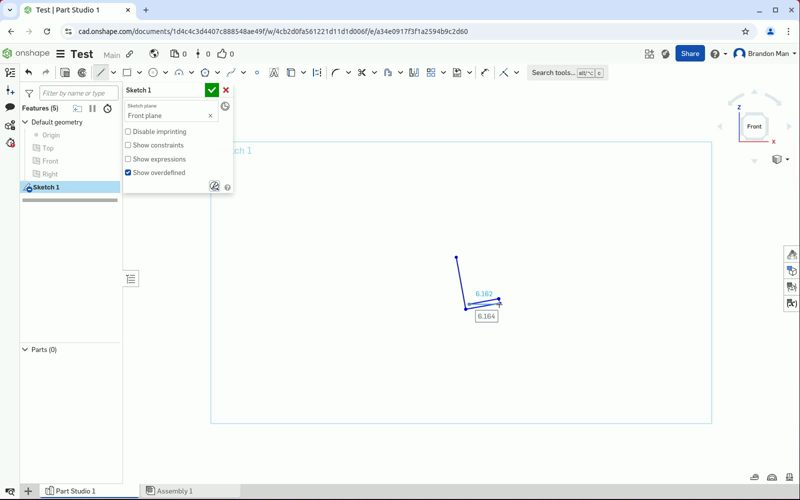
mouse_move(460, 256)
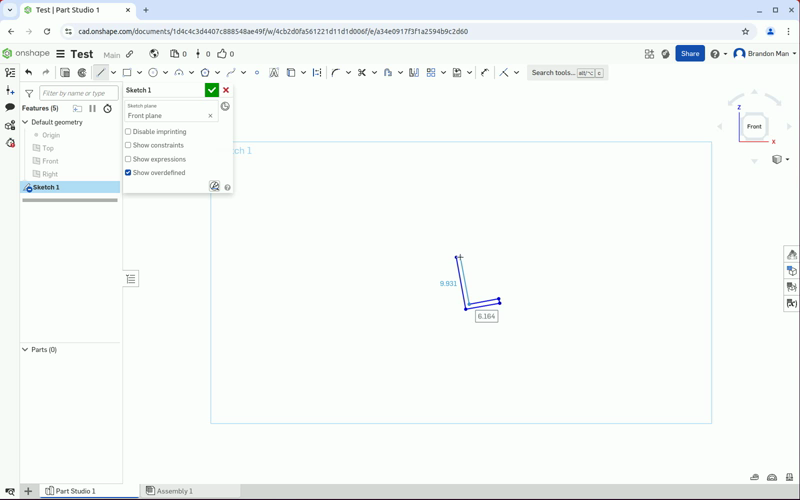
click(460, 256)
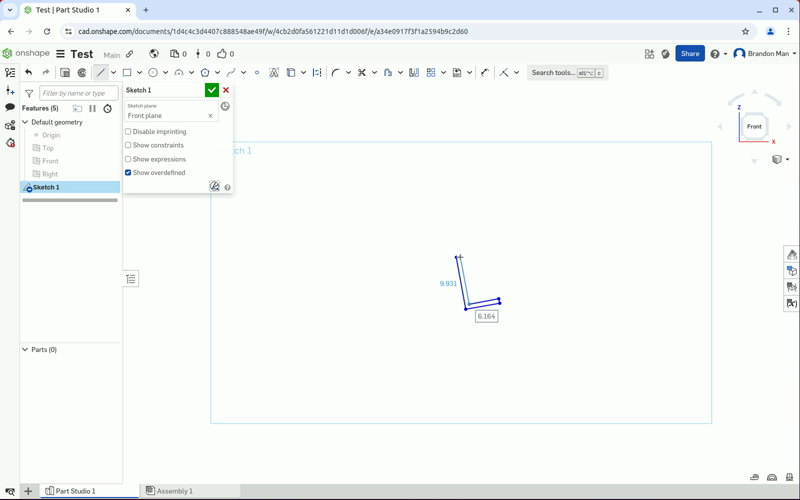
key_up(shift)
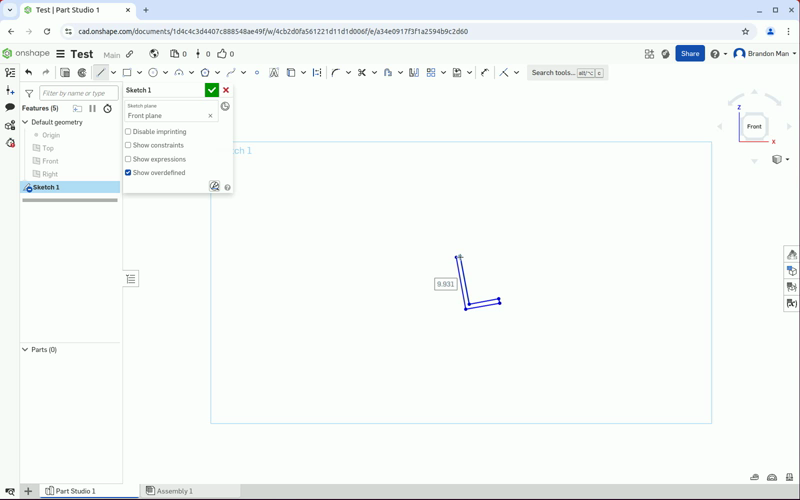
mouse_move(490, 256)
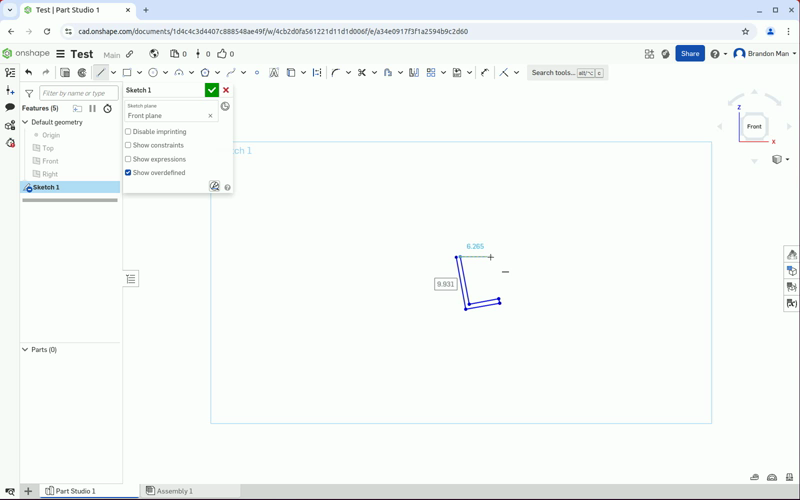
key_down(shift)
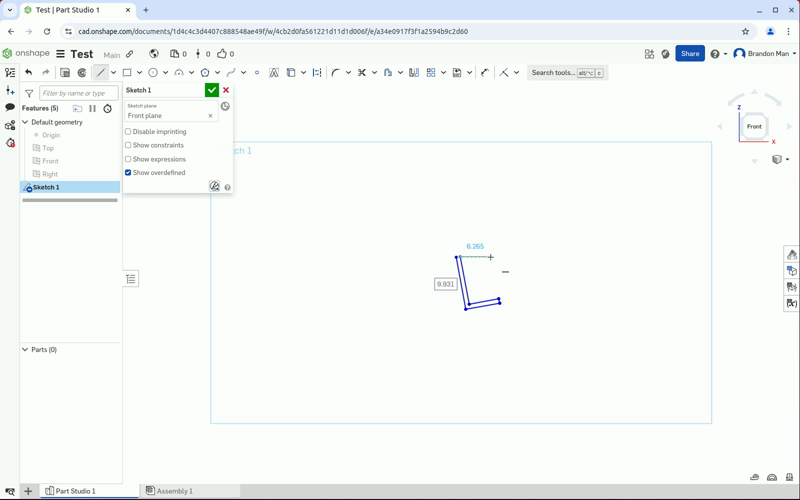
mouse_move(456, 257)
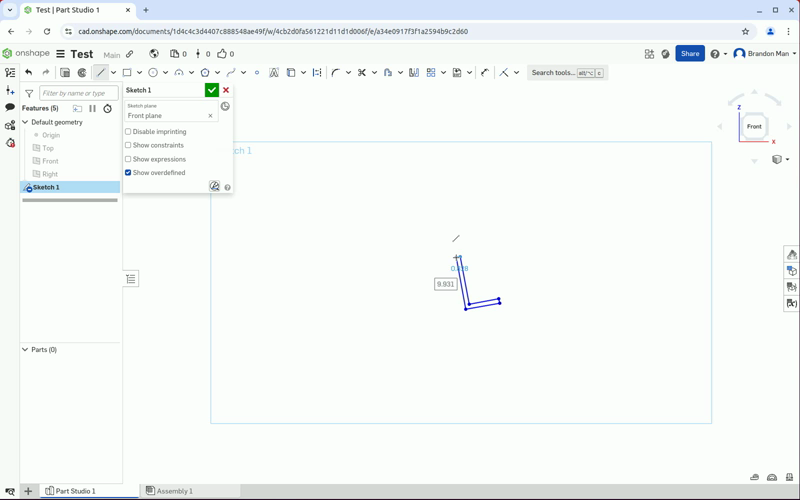
scroll(6)
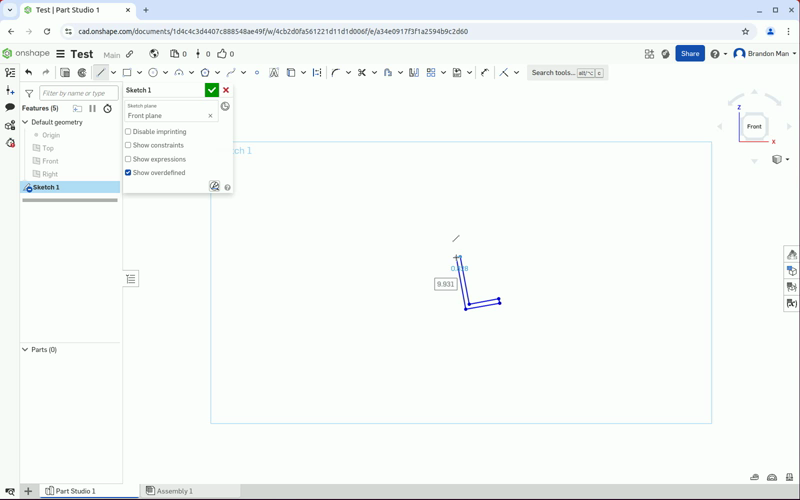
scroll(6)
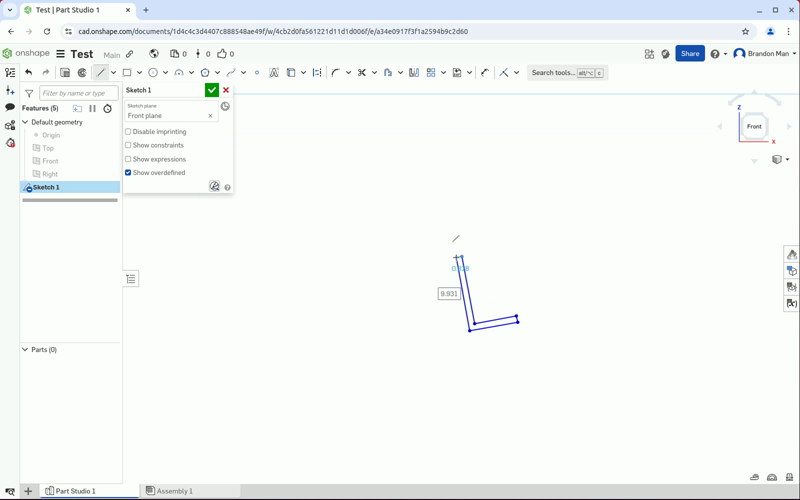
scroll(6)
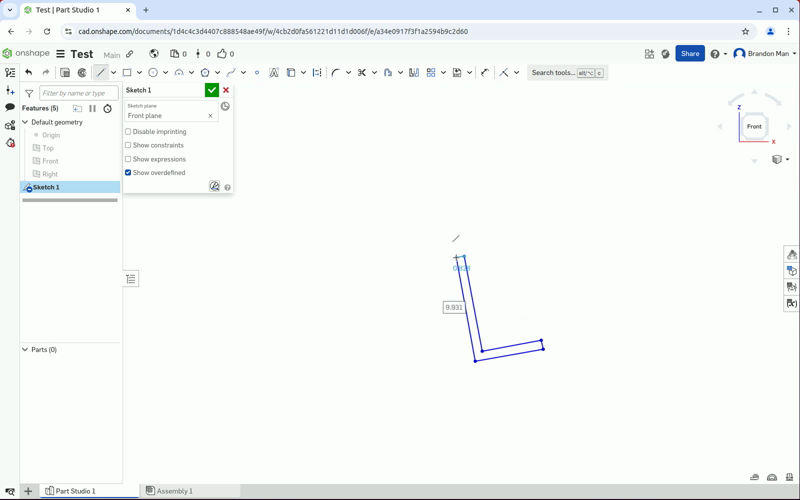
scroll(6)
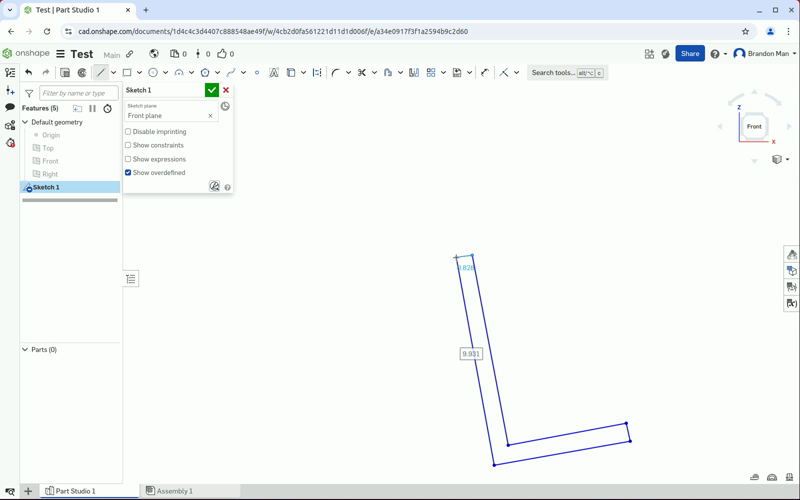
scroll(6)
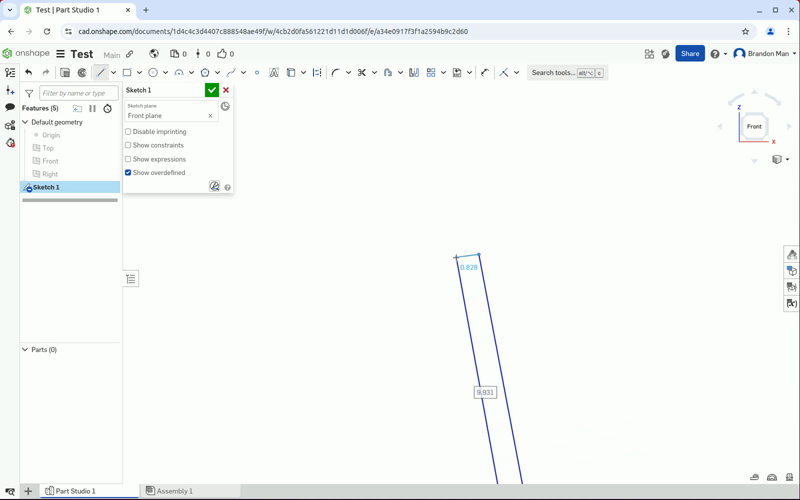
scroll(6)
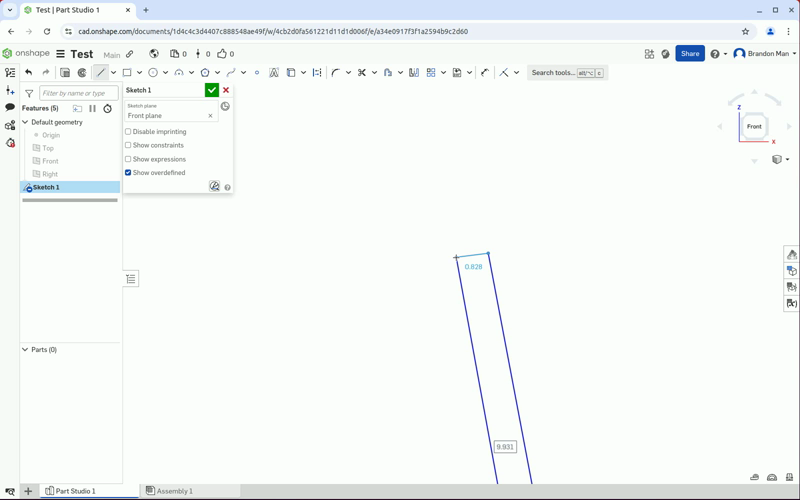
scroll(6)
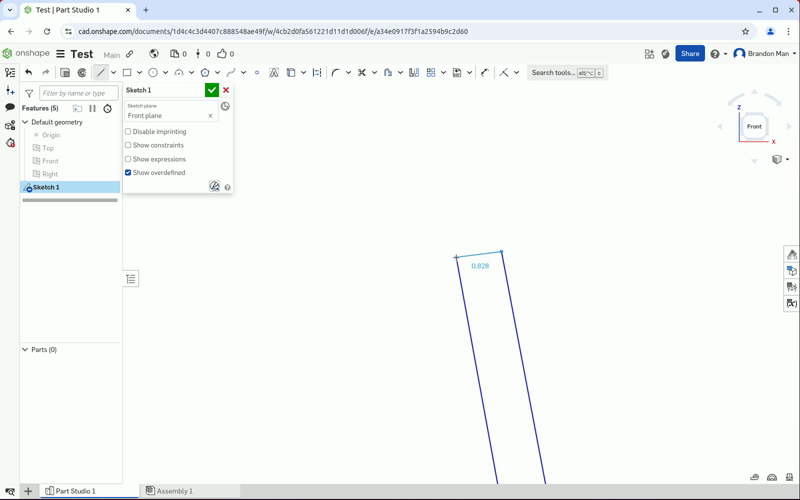
key_up(shift)
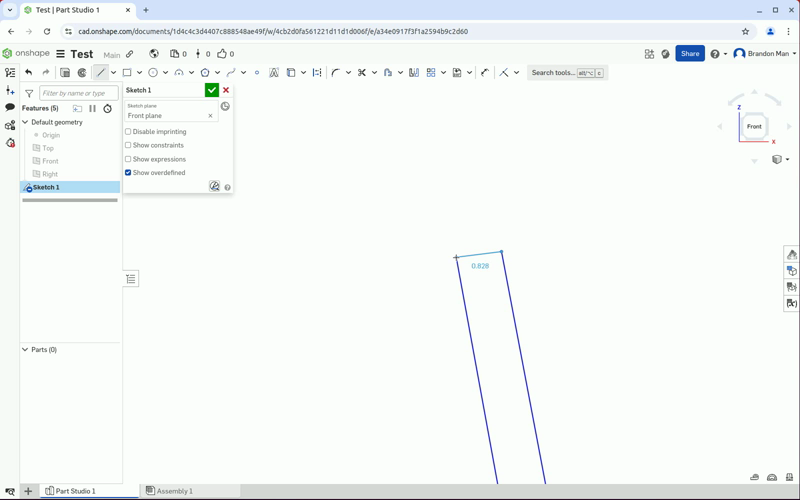
click(456, 257)
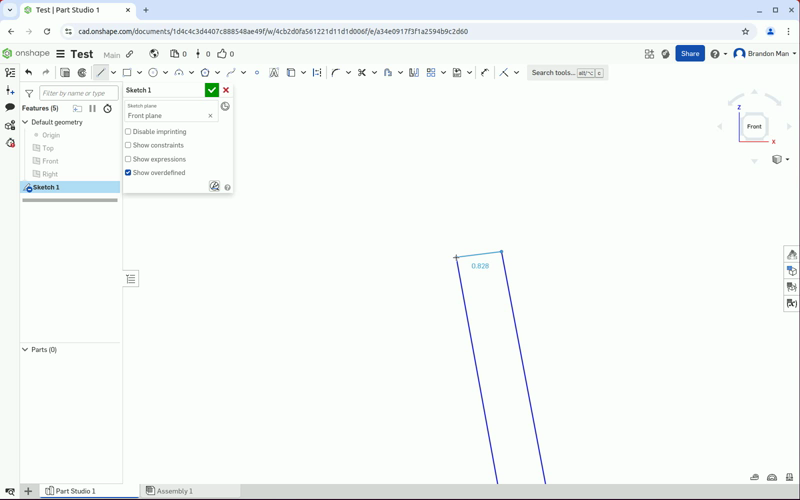
scroll(-6)
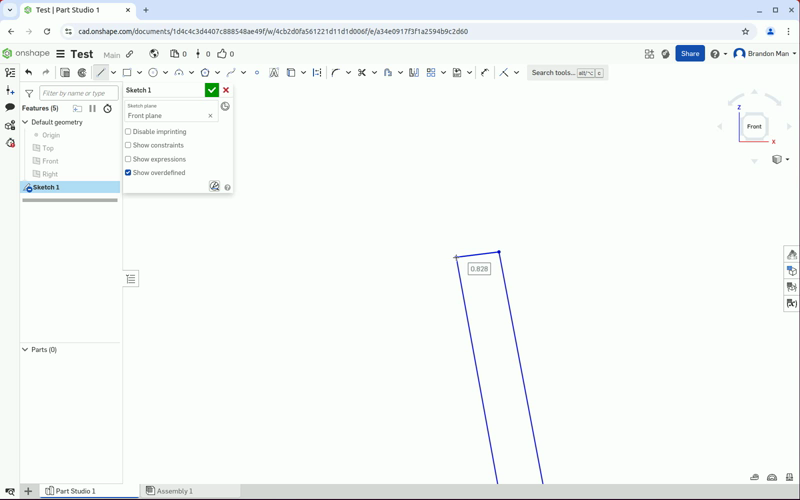
scroll(-6)
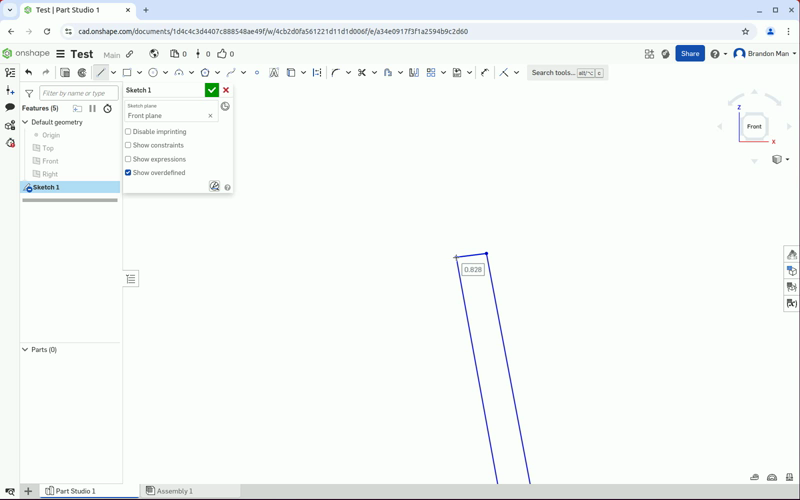
scroll(-6)
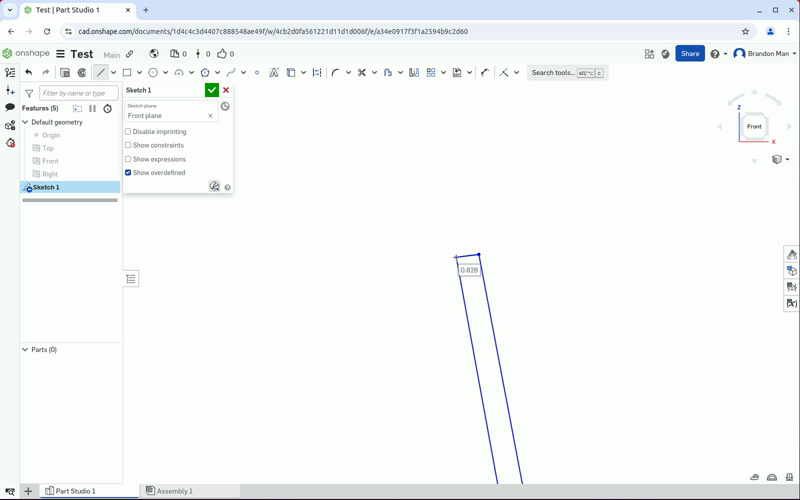
scroll(-6)
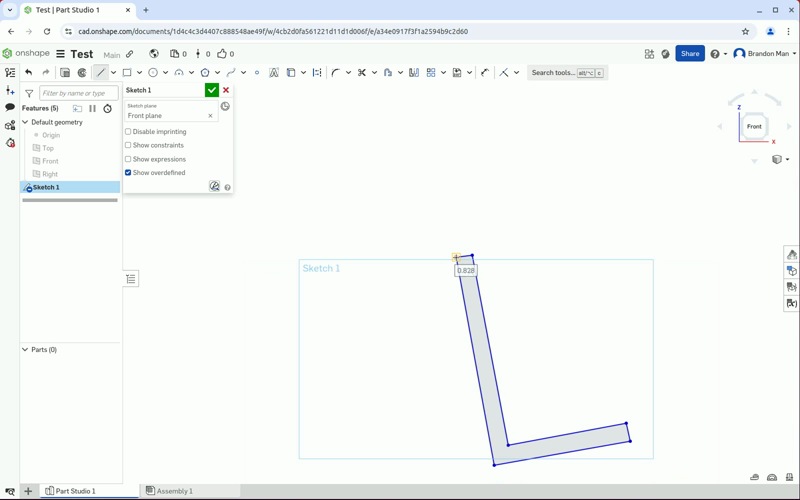
scroll(-6)
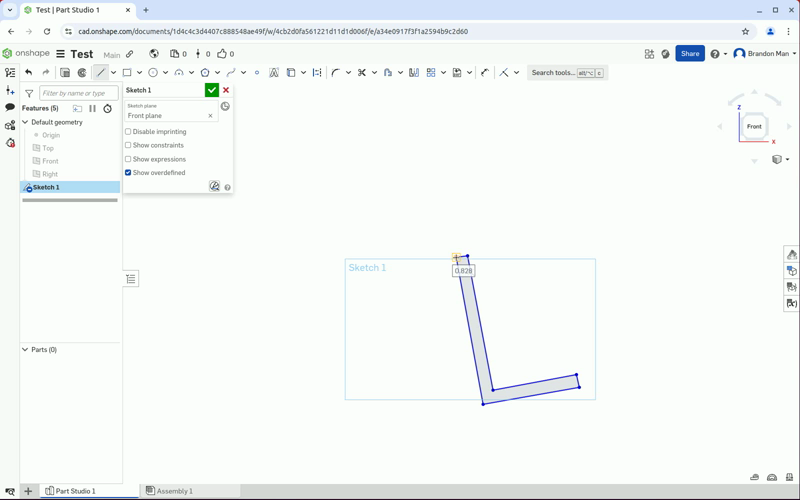
scroll(-6)
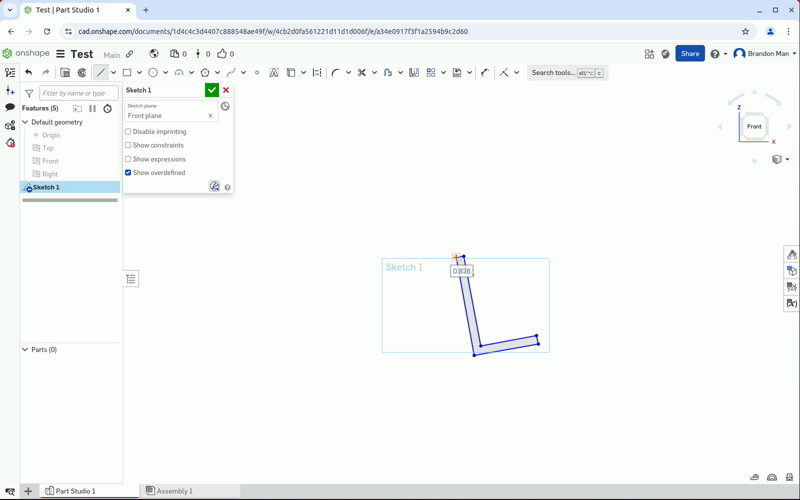
scroll(-6)
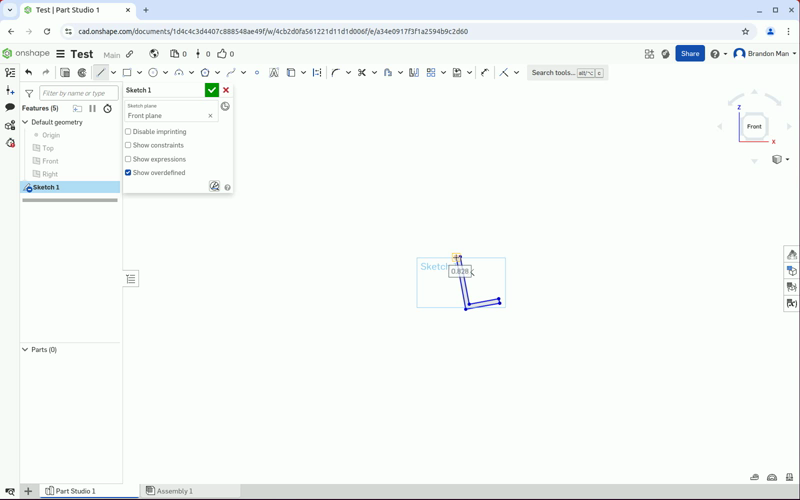
key(esc)
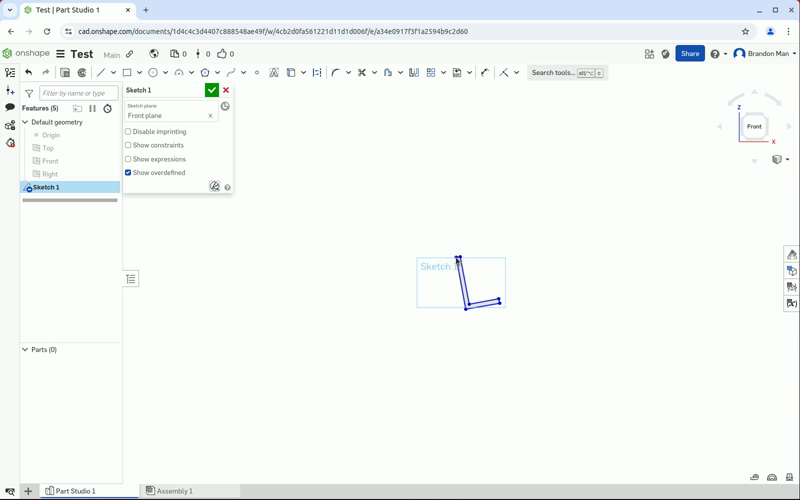
mouse_move(476, 303)
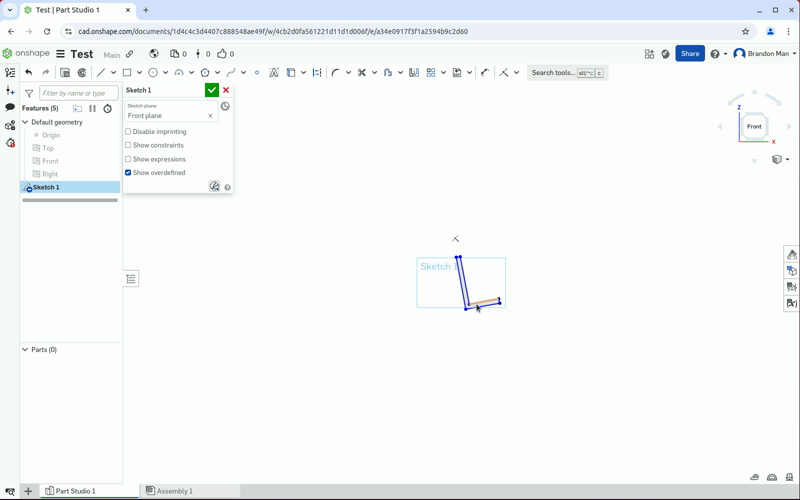
scroll(6)
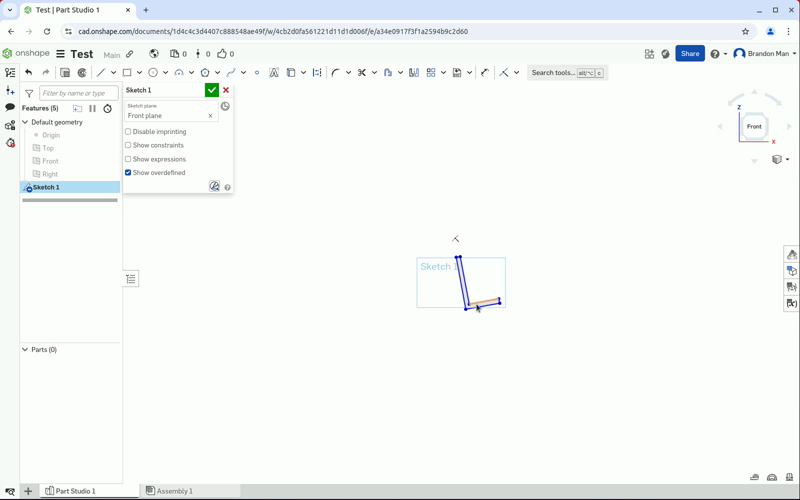
scroll(6)
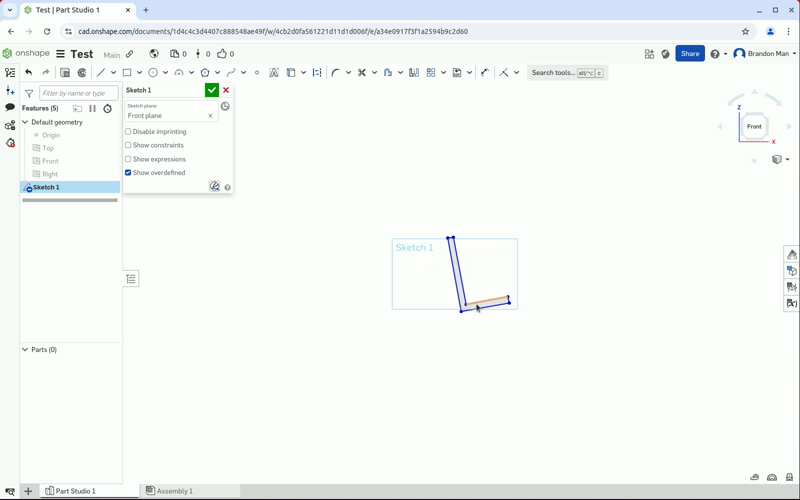
scroll(6)
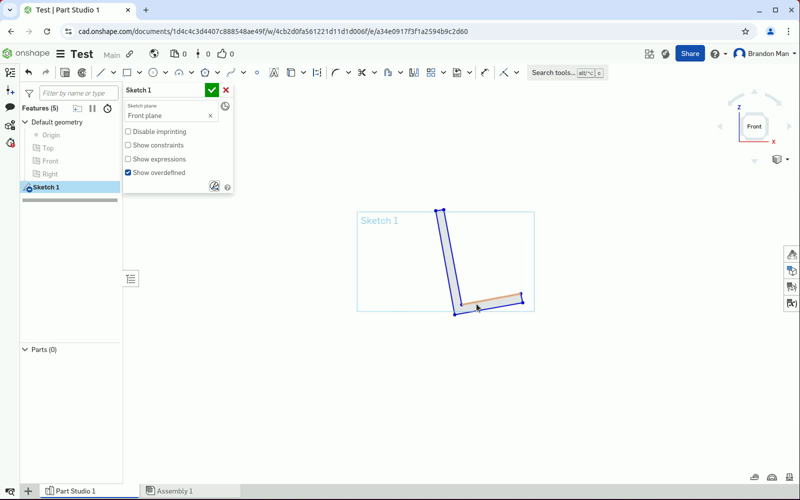
scroll(6)
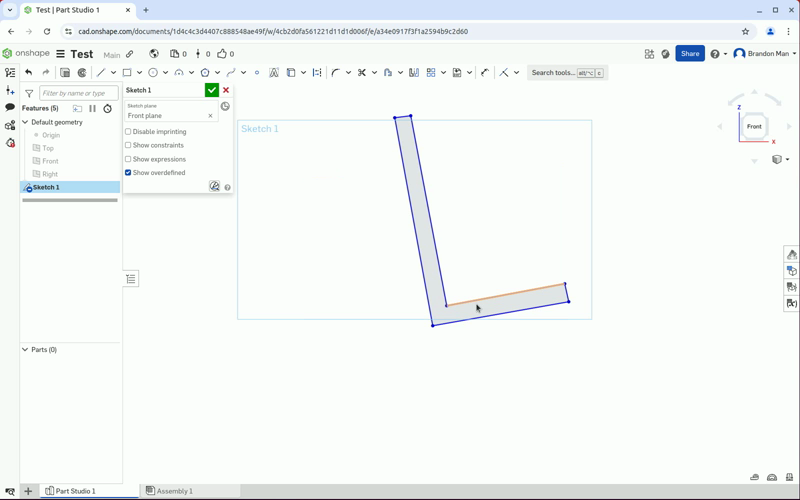
scroll(6)
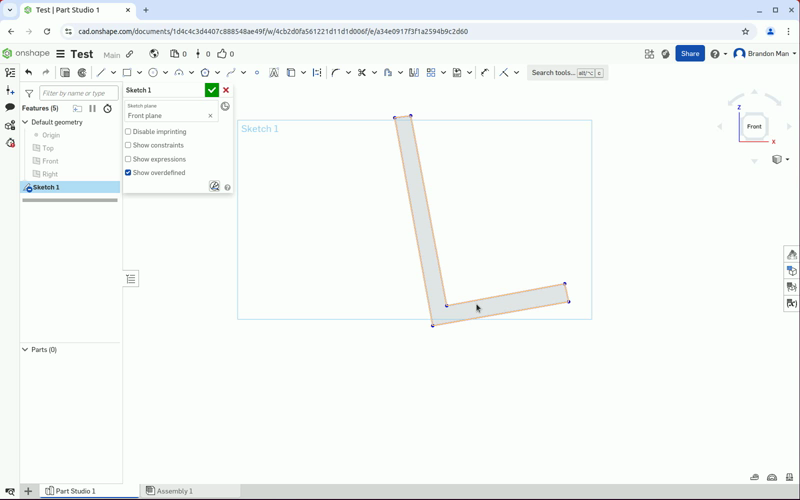
scroll(6)
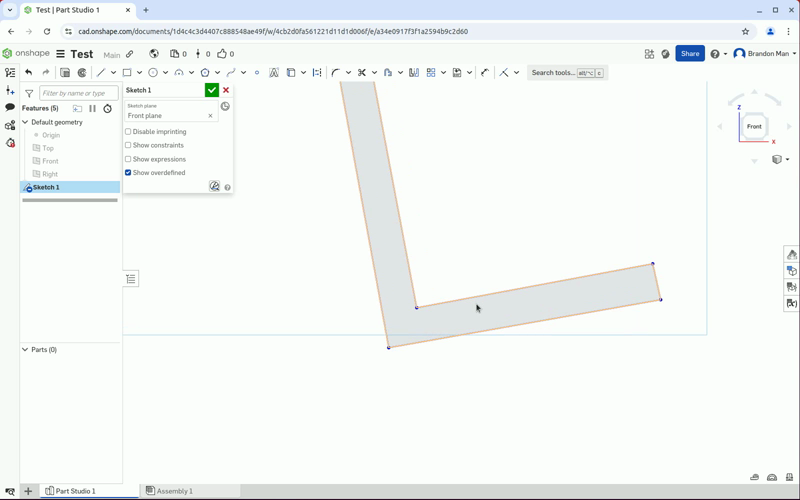
scroll(6)
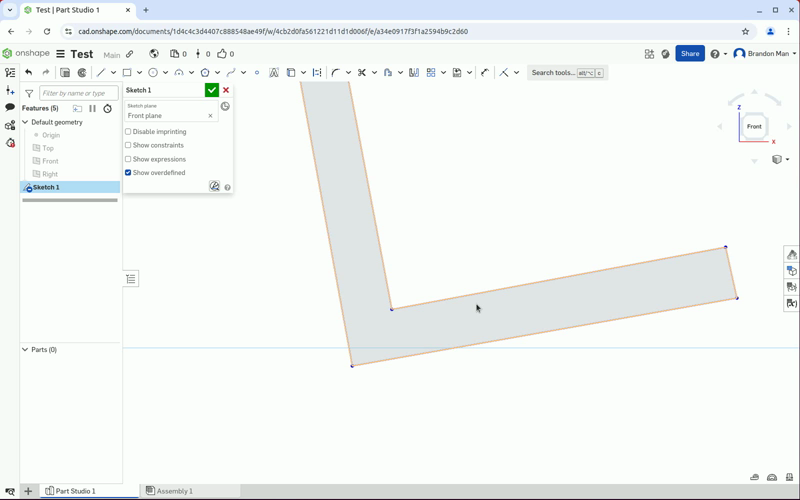
click(476, 303)
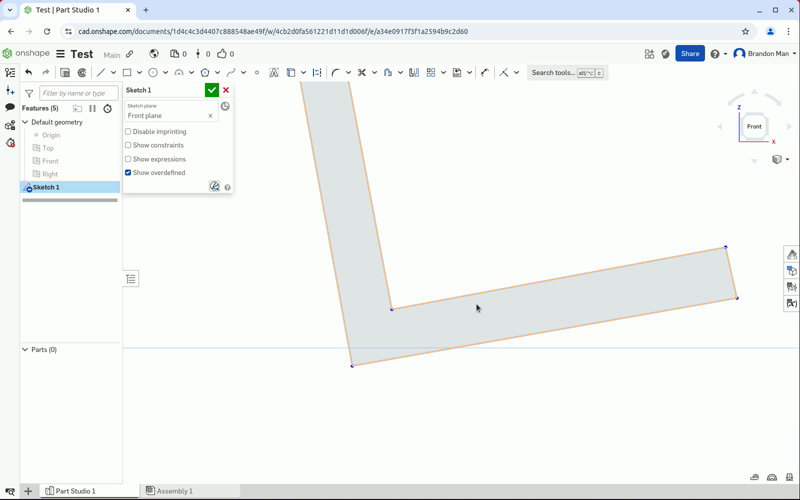
scroll(-6)
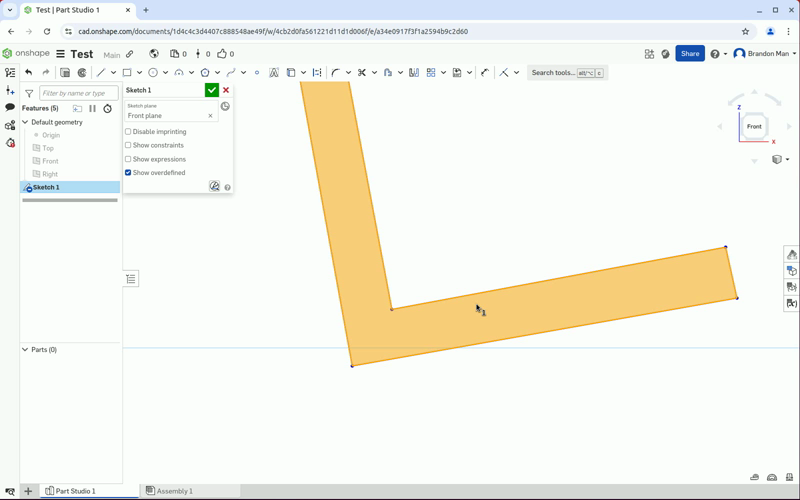
scroll(-6)
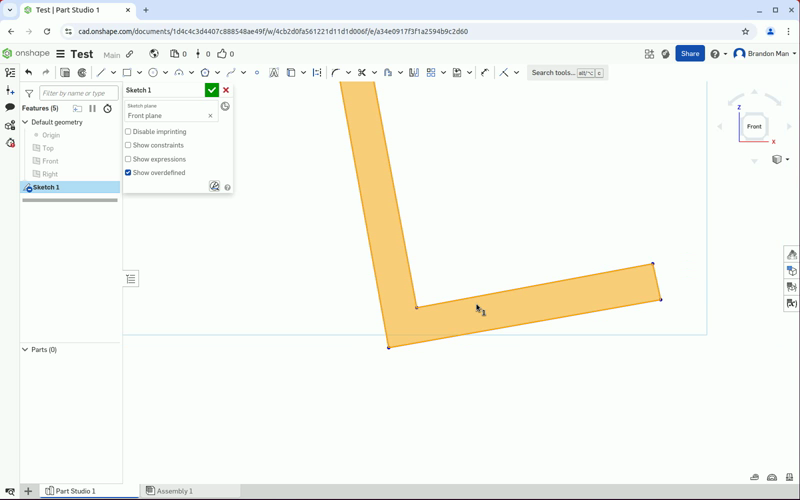
scroll(-6)
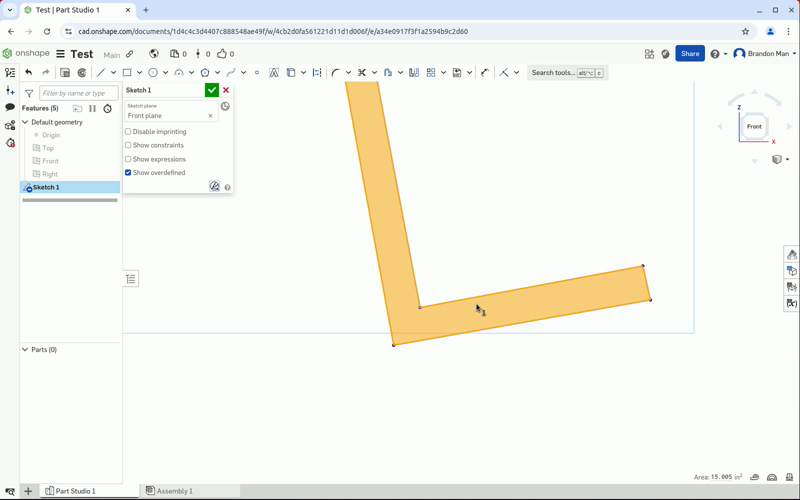
scroll(-6)
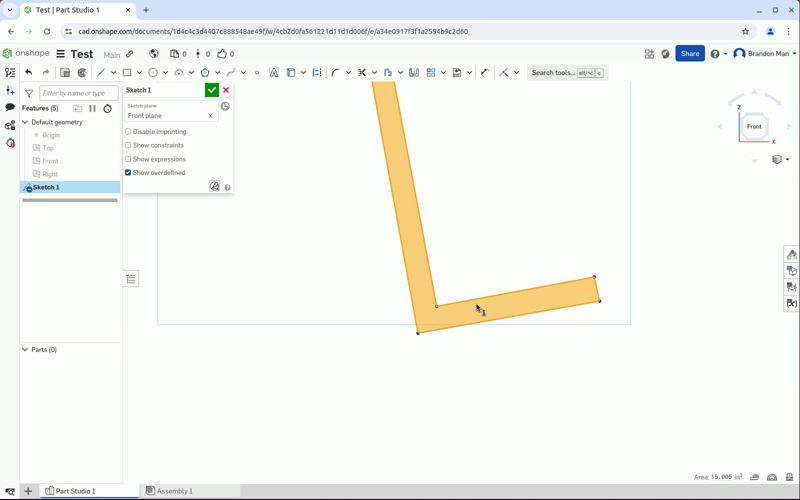
scroll(-6)
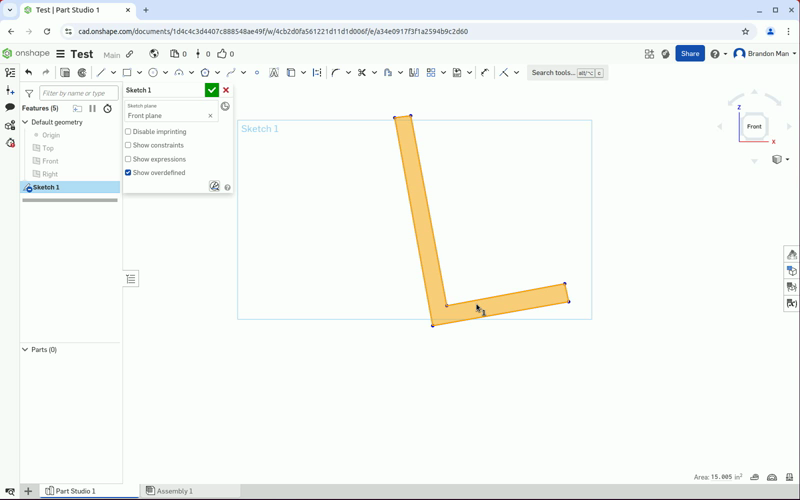
scroll(-6)
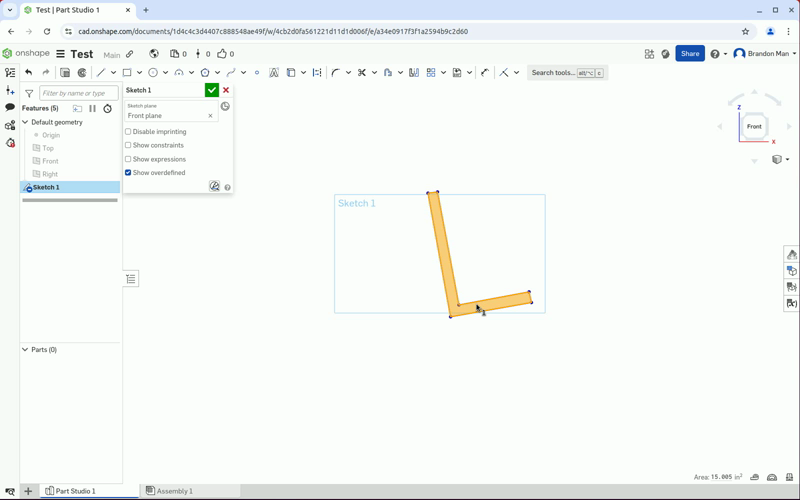
scroll(-6)
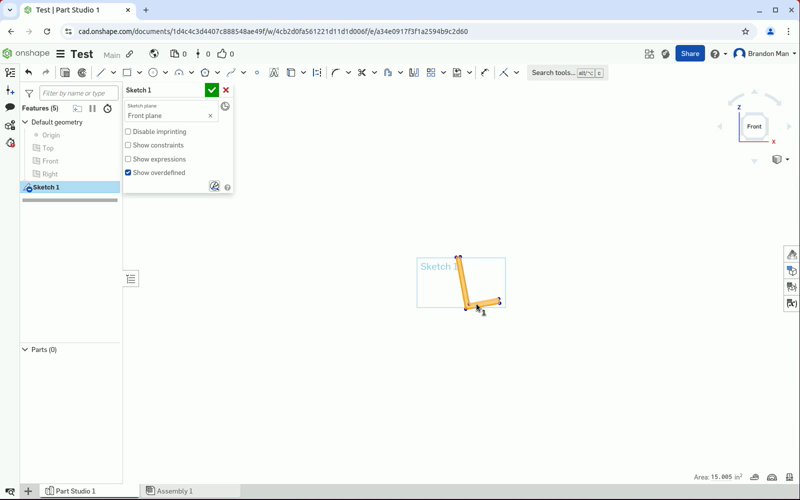
mouse_move(73, 352)
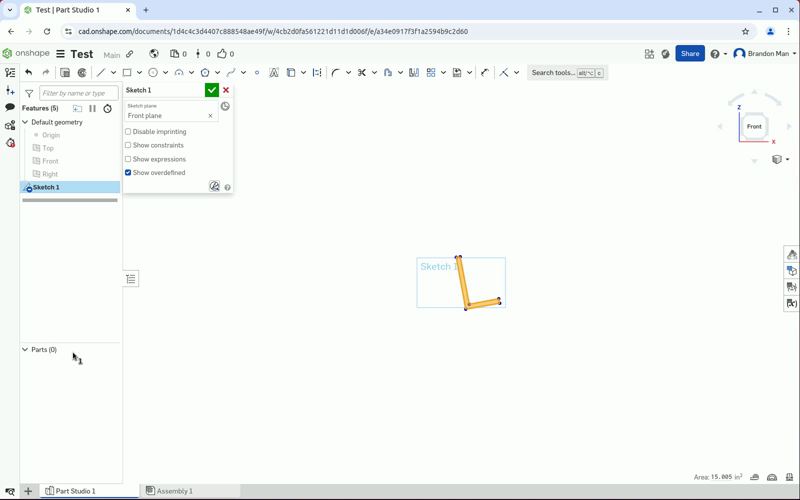
key(shift+y)
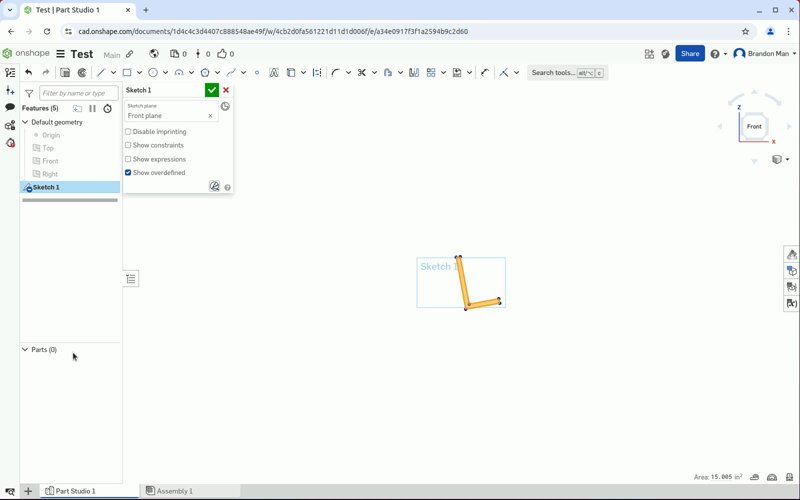
key(shift+e)
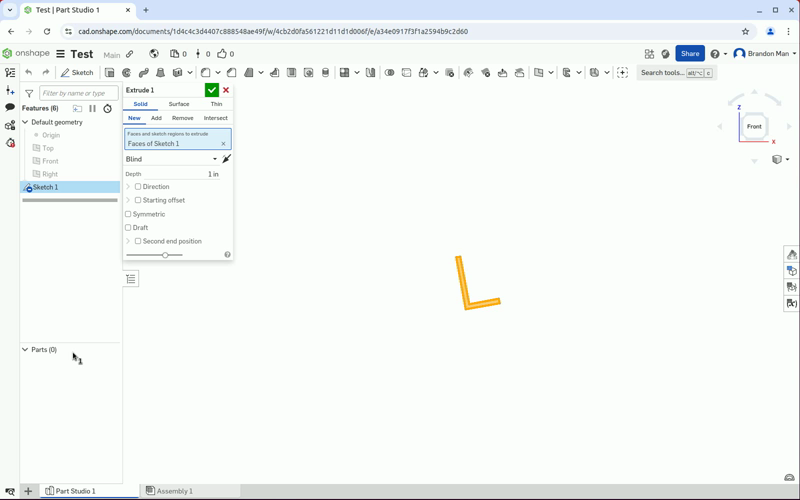
mouse_move(143, 106)
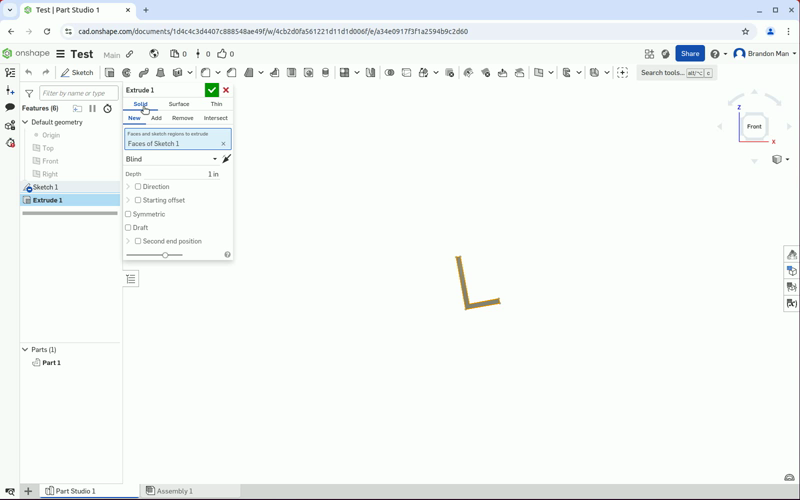
click(143, 106)
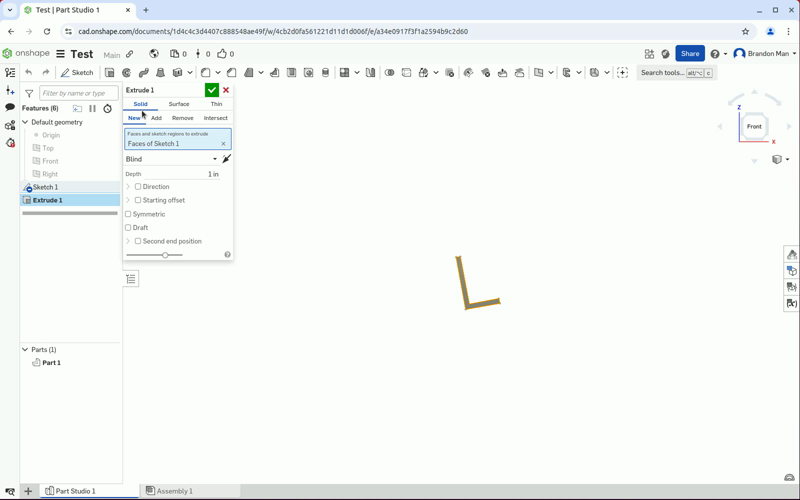
mouse_move(137, 120)
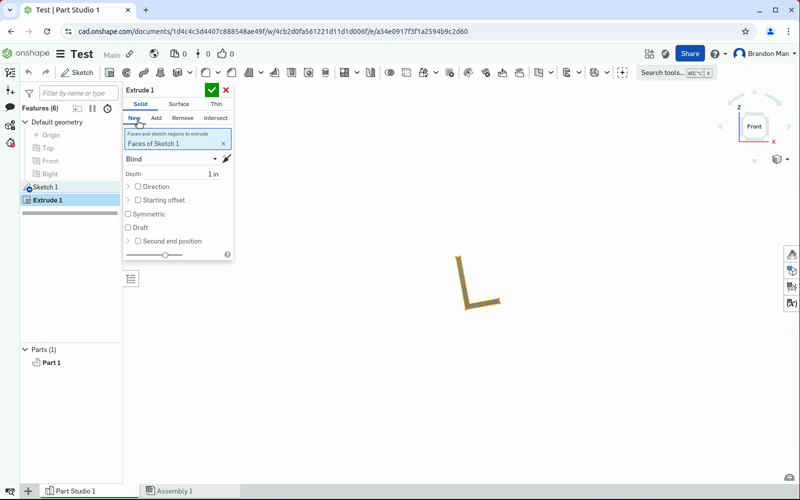
click(137, 120)
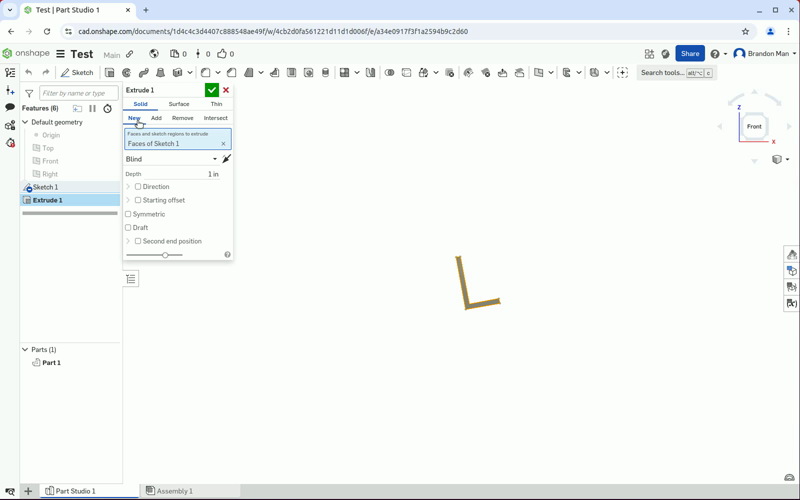
key(tab, 4)
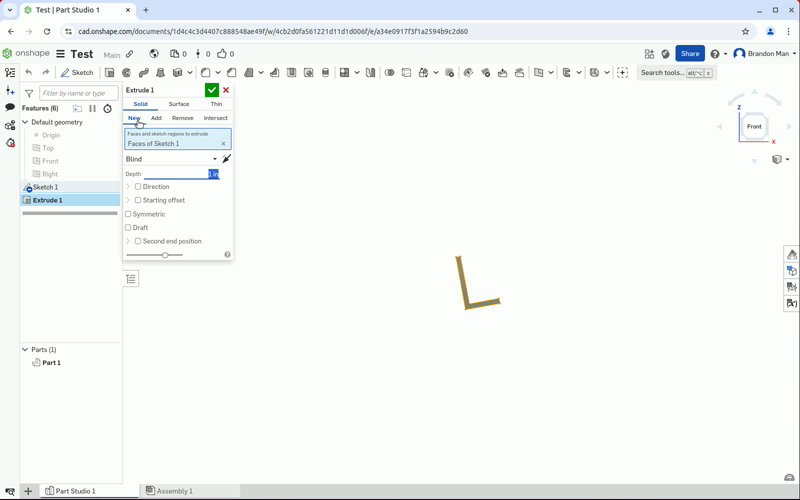
text(23.108)
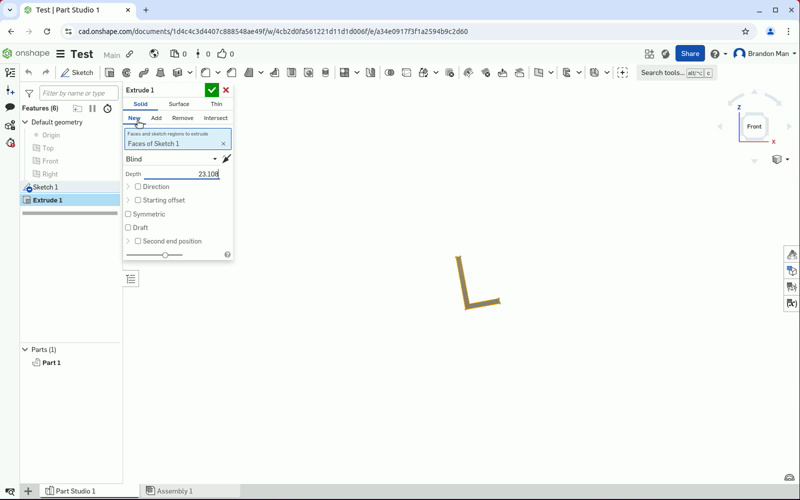
key(enter)
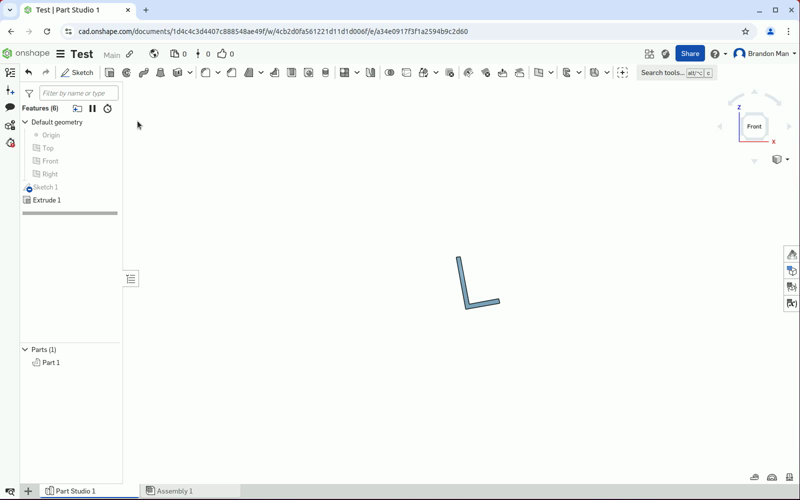
key(shift+h)
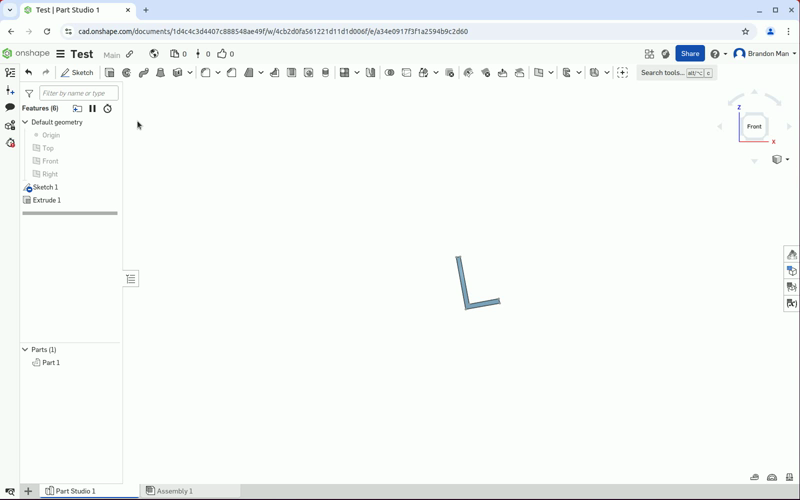
key(shift+h)
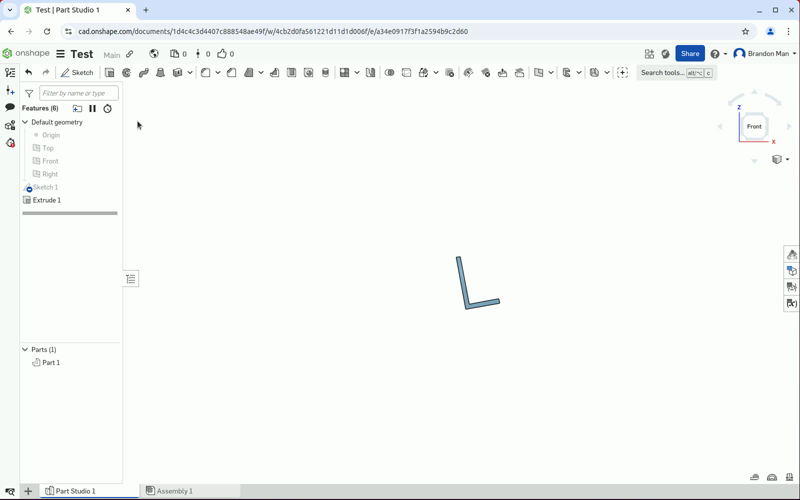
mouse_move(73, 189)
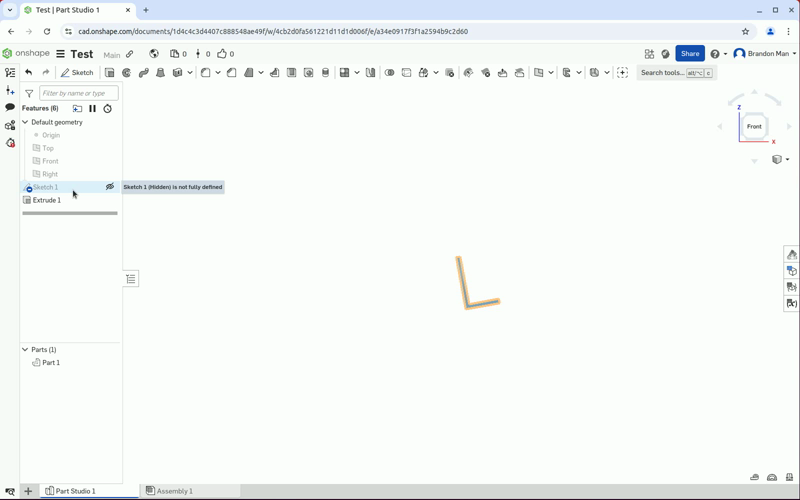
click(73, 189)
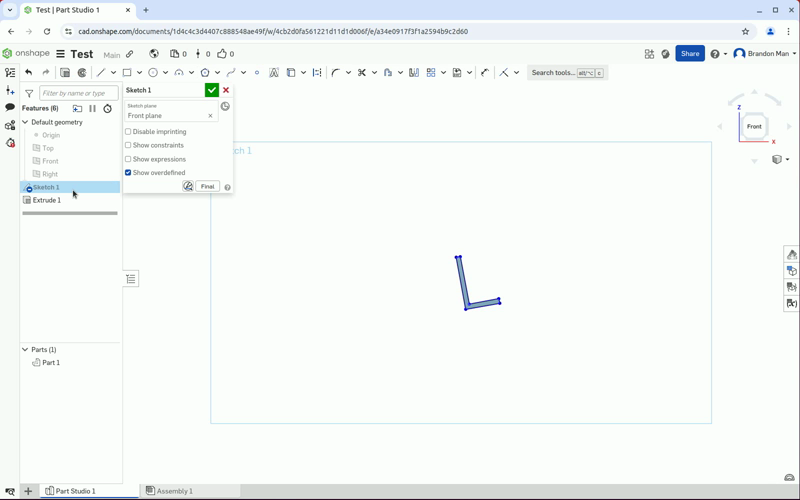
mouse_move(229, 92)
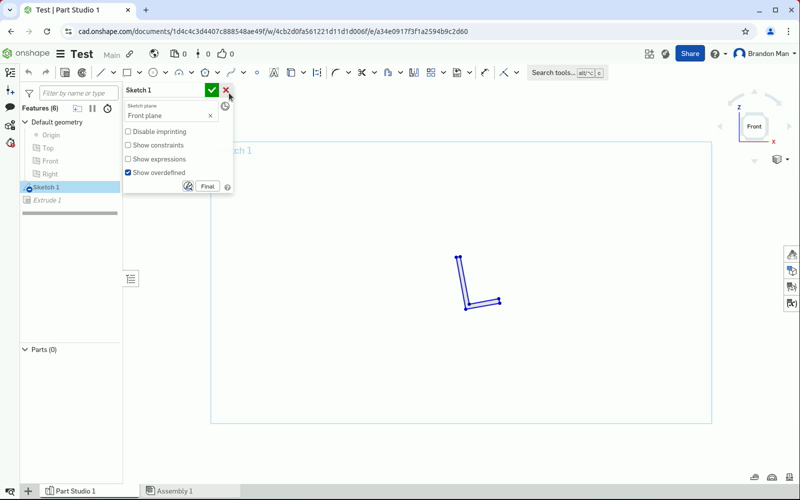
click(229, 92)
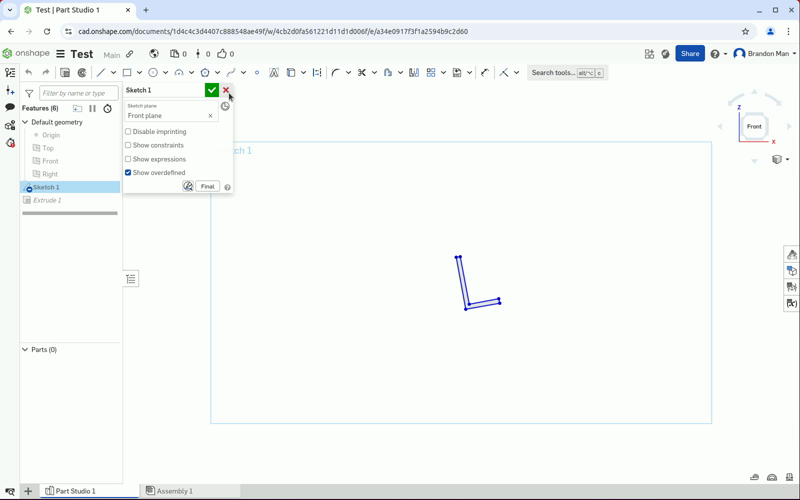
key(shift+s)
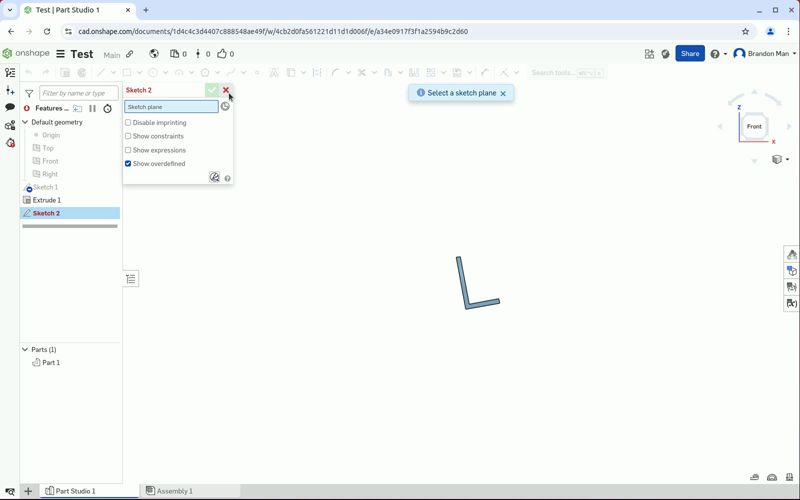
mouse_move(73, 163)
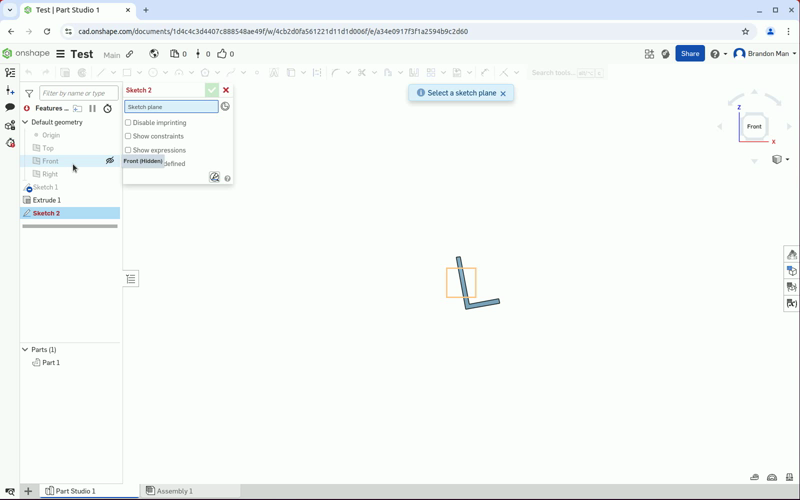
click(73, 163)
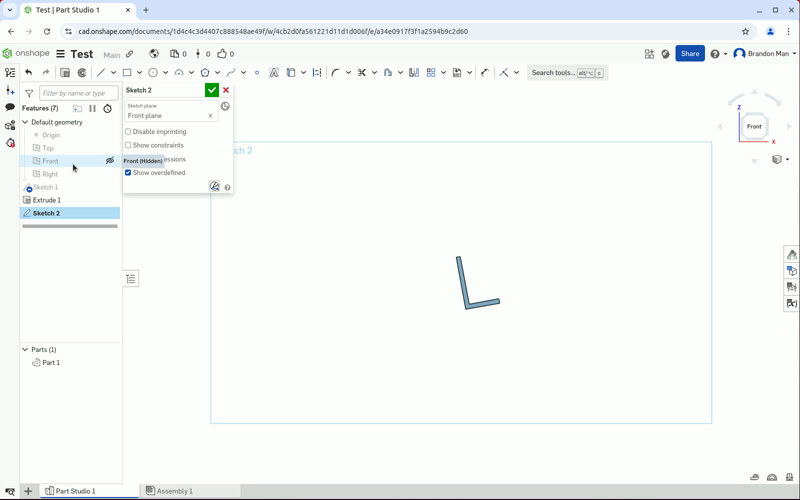
mouse_move(73, 352)
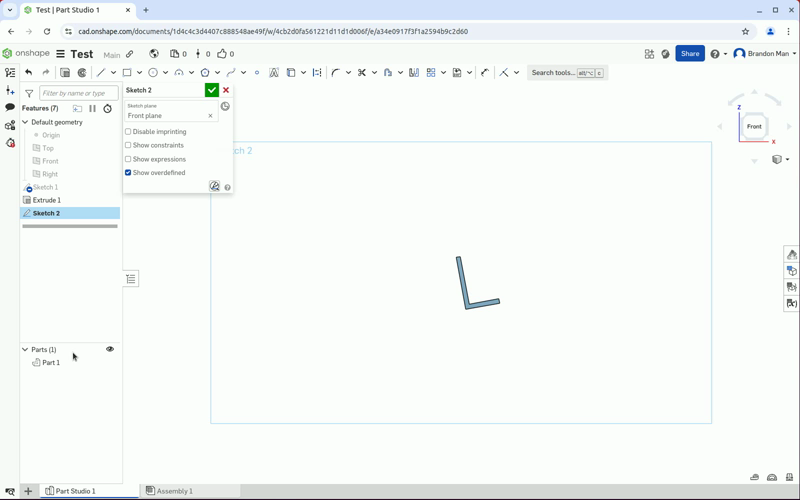
key(y)
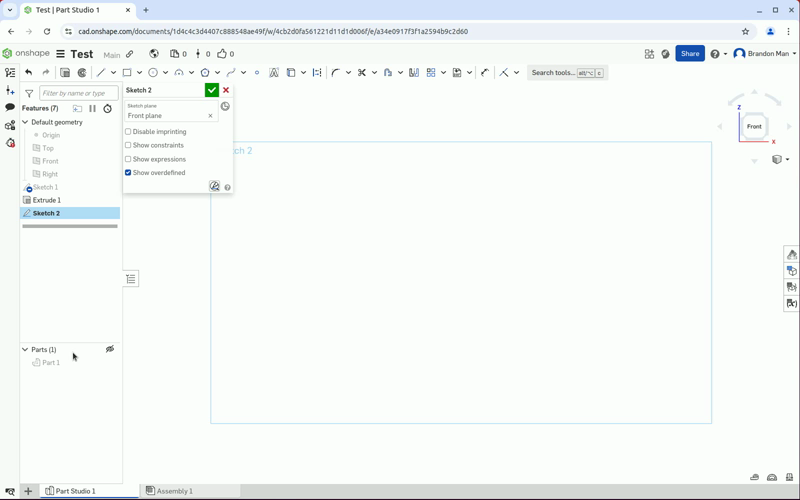
key(l)
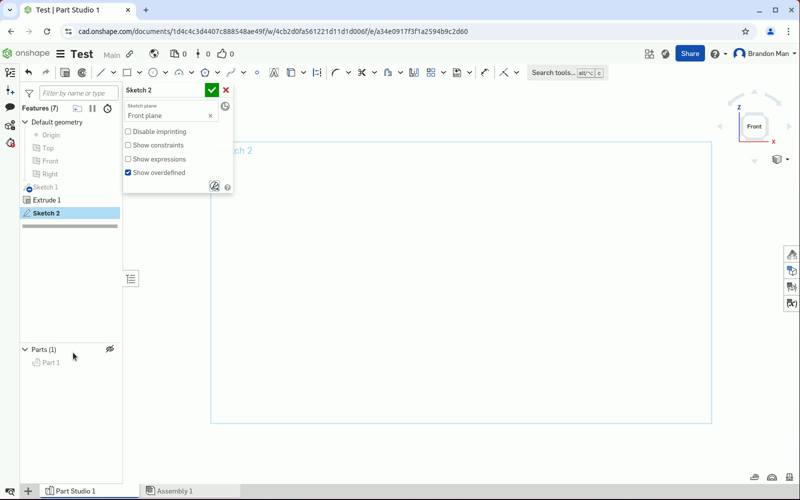
key_down(shift)
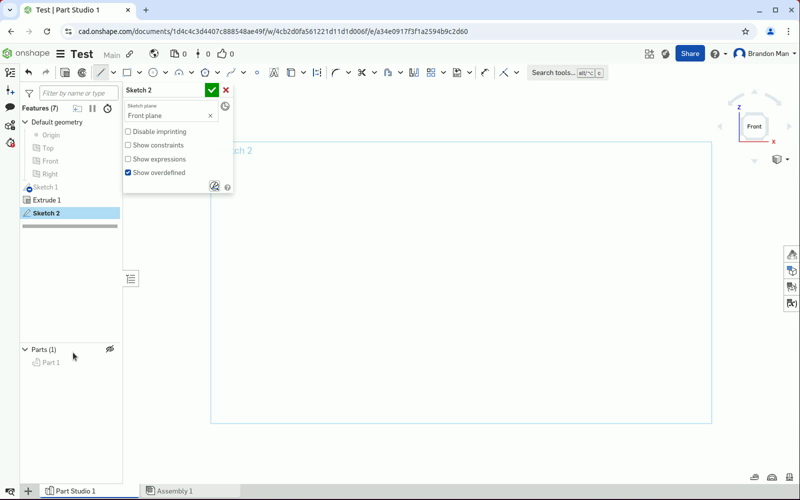
mouse_move(456, 308)
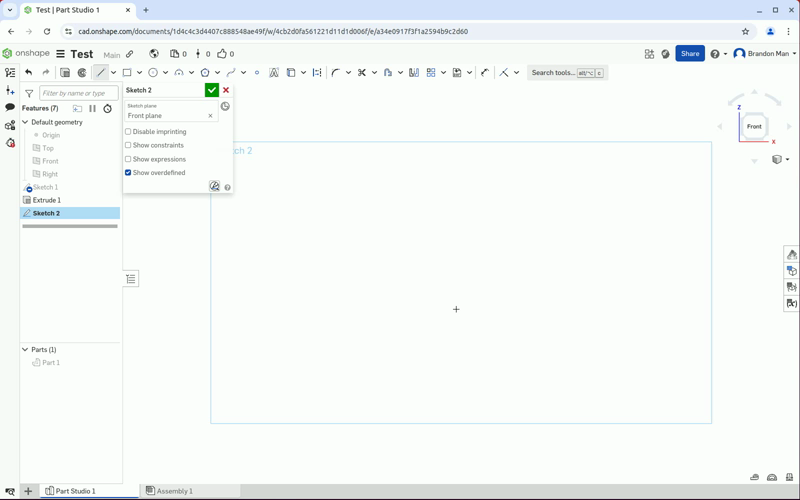
click(456, 308)
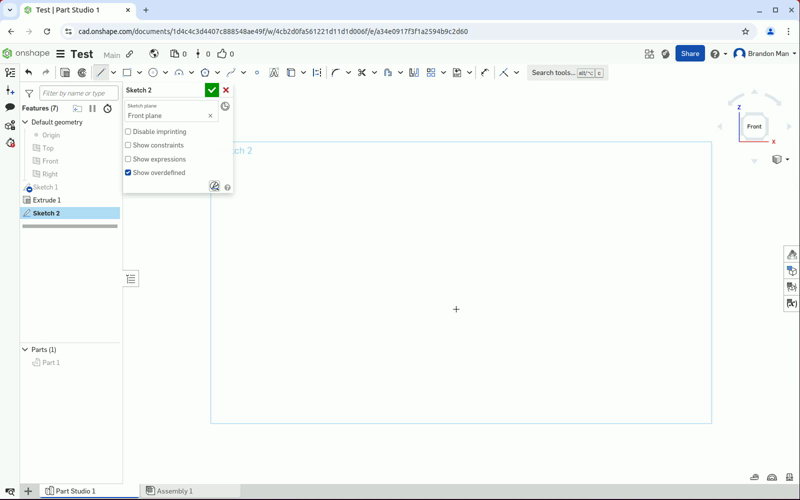
key_up(shift)
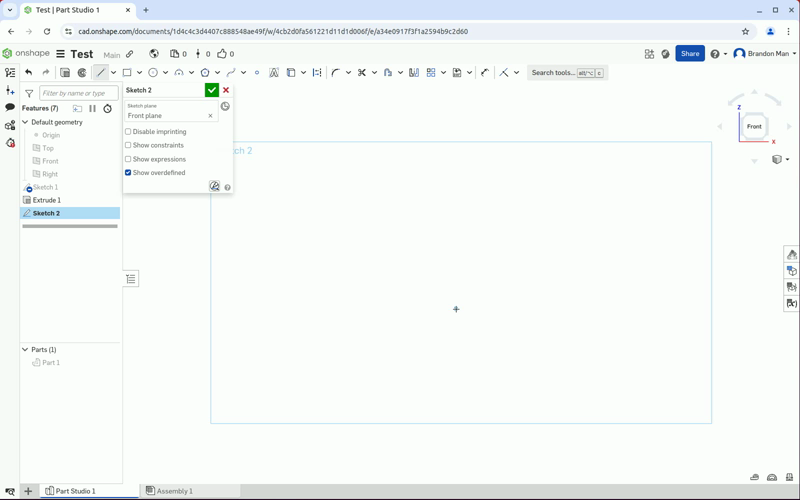
key_down(shift)
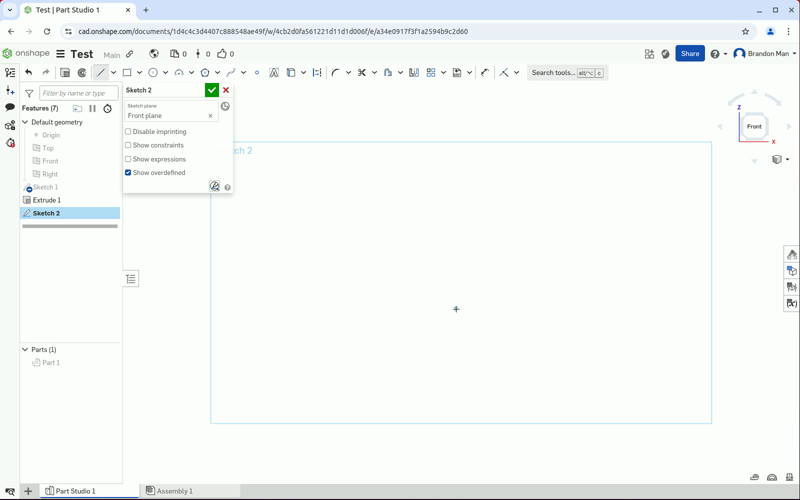
mouse_move(486, 308)
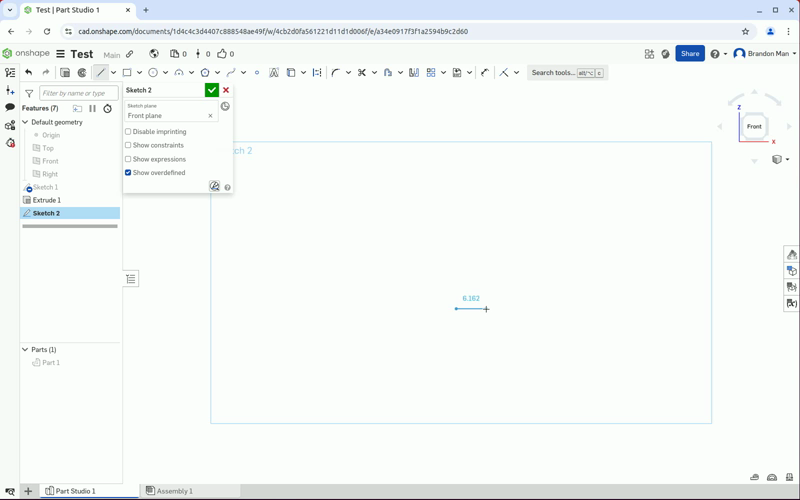
mouse_move(465, 308)
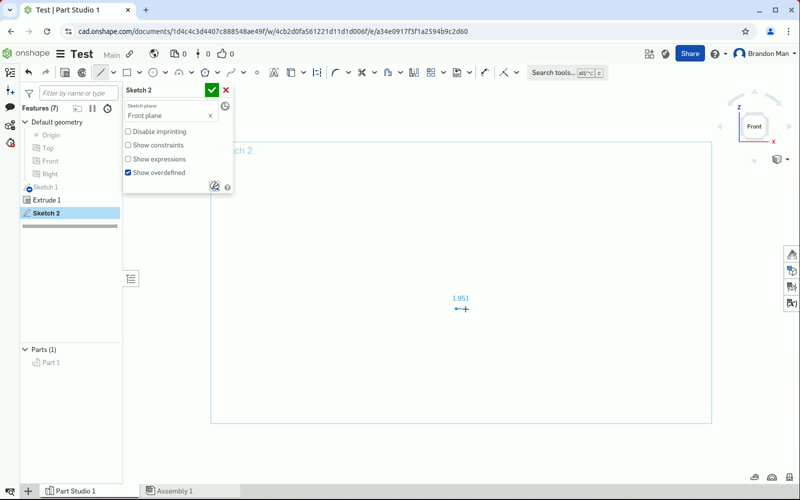
click(465, 308)
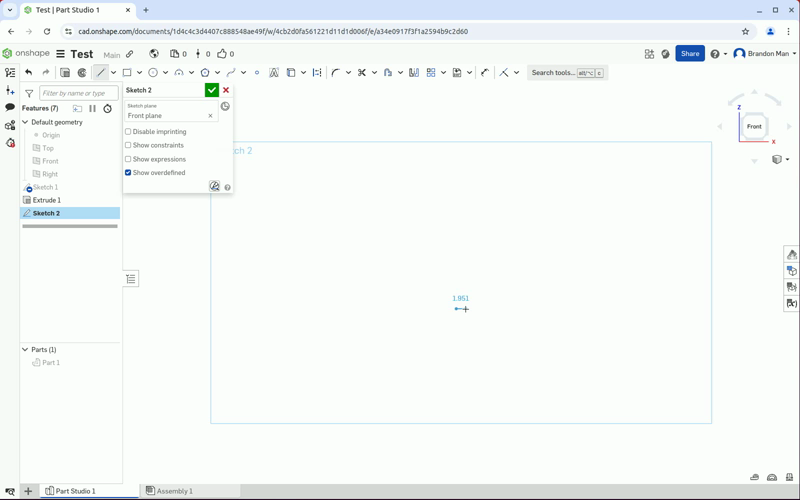
key_up(shift)
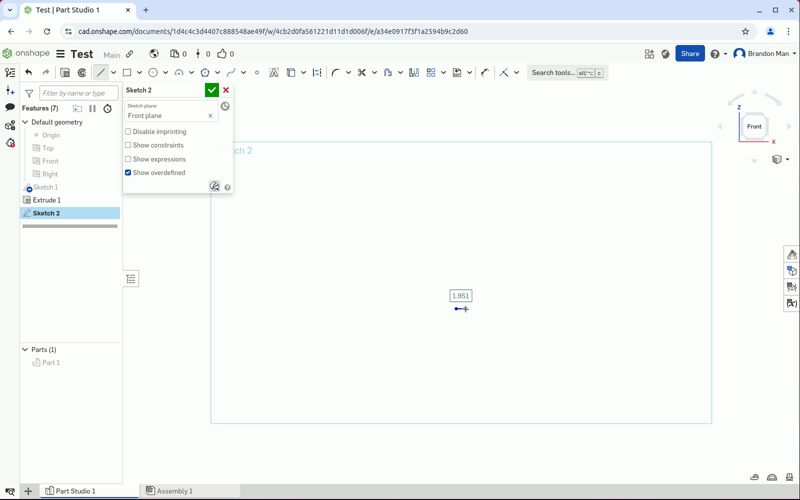
key_down(shift)
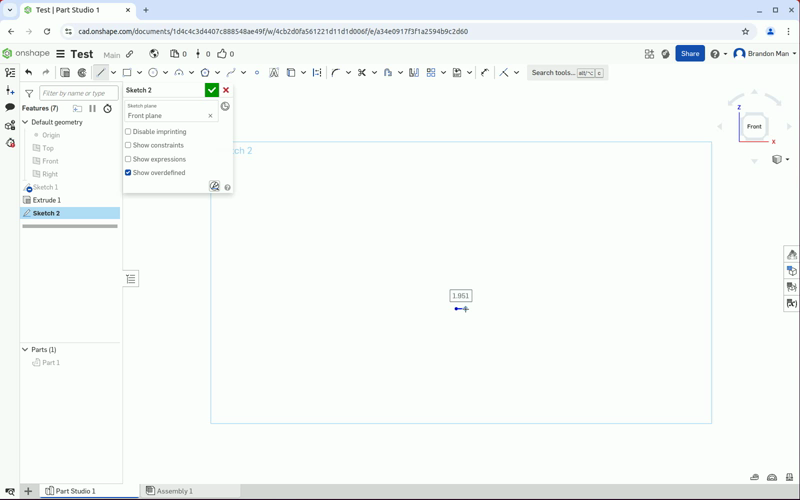
mouse_move(495, 308)
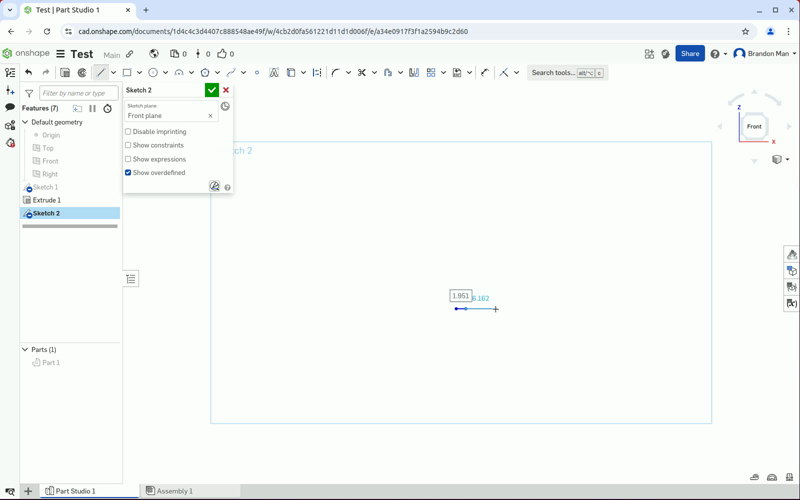
mouse_move(456, 256)
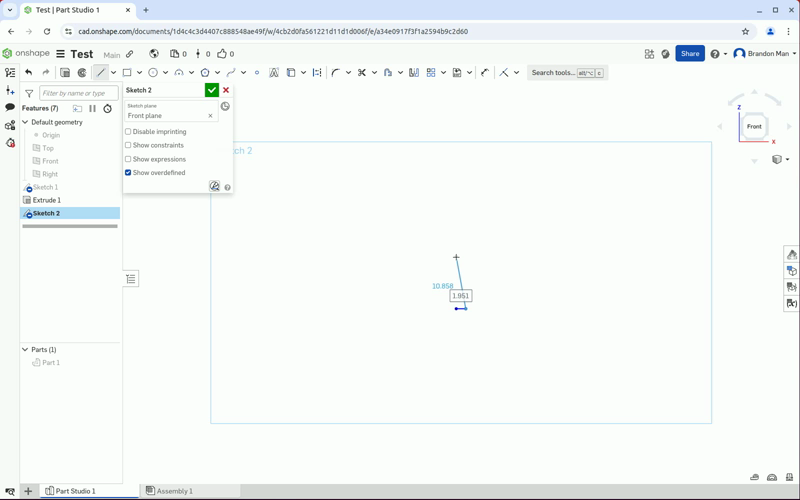
click(456, 256)
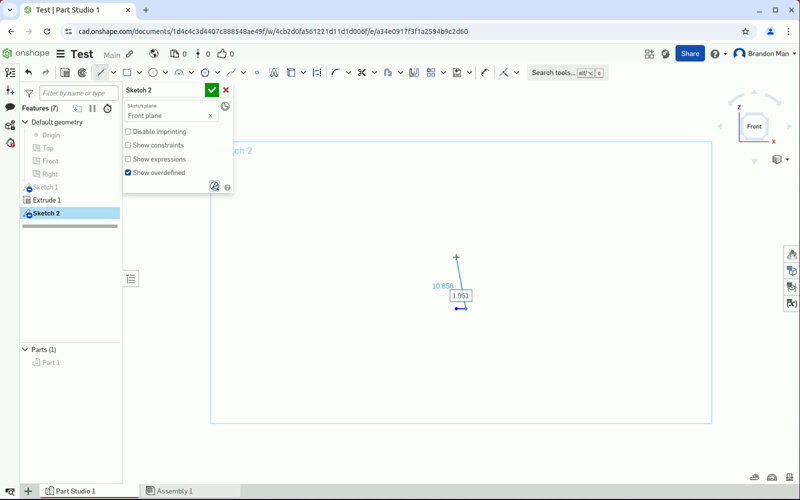
key_up(shift)
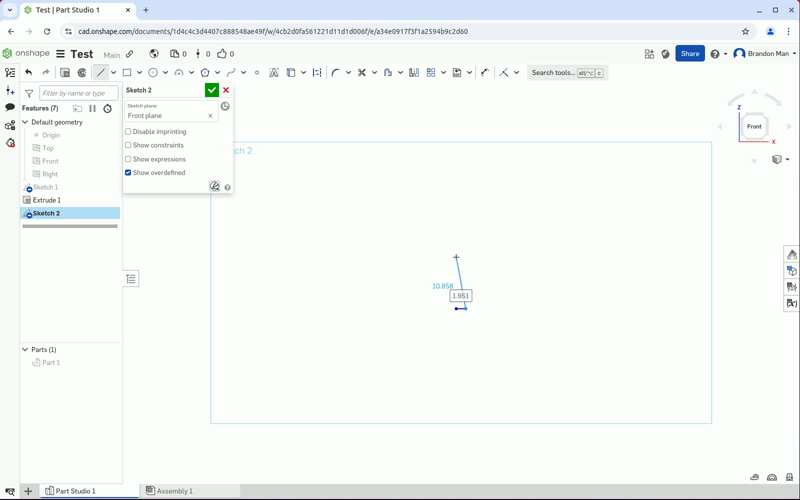
mouse_move(486, 256)
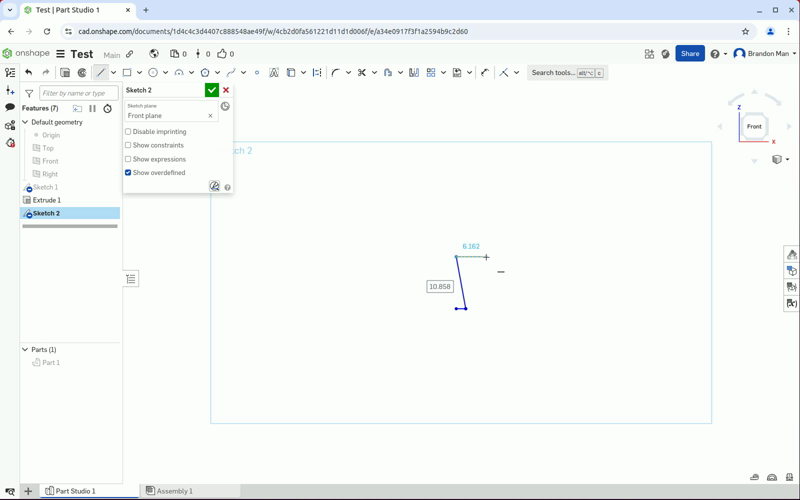
key_down(shift)
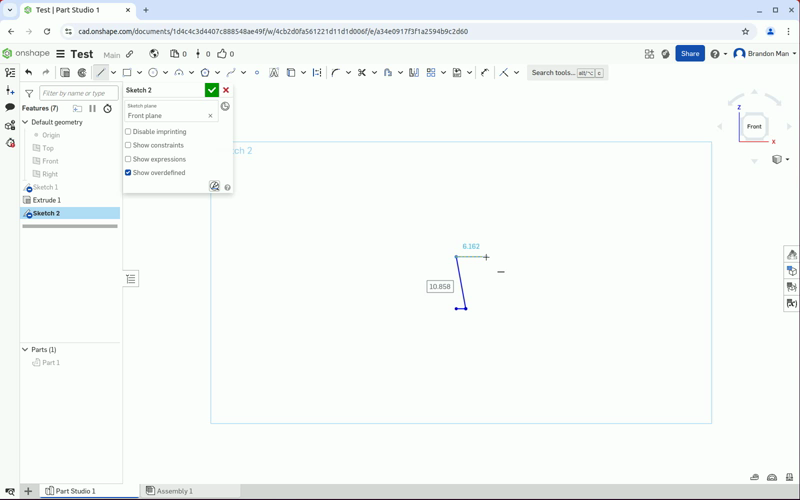
mouse_move(456, 308)
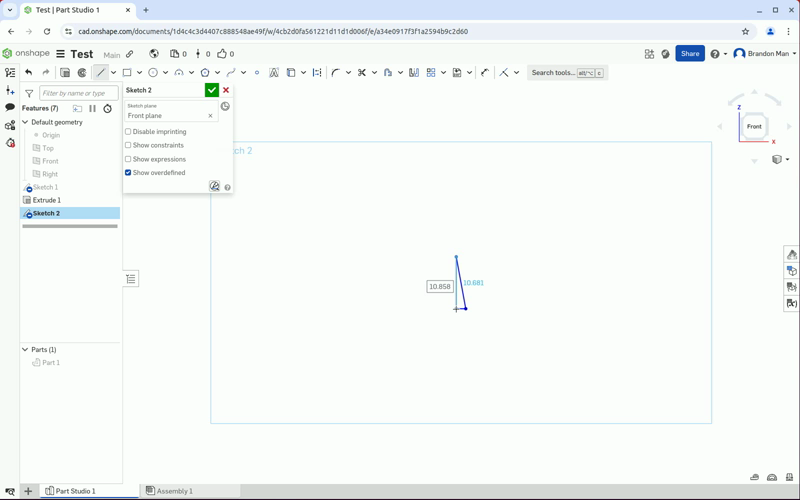
key_up(shift)
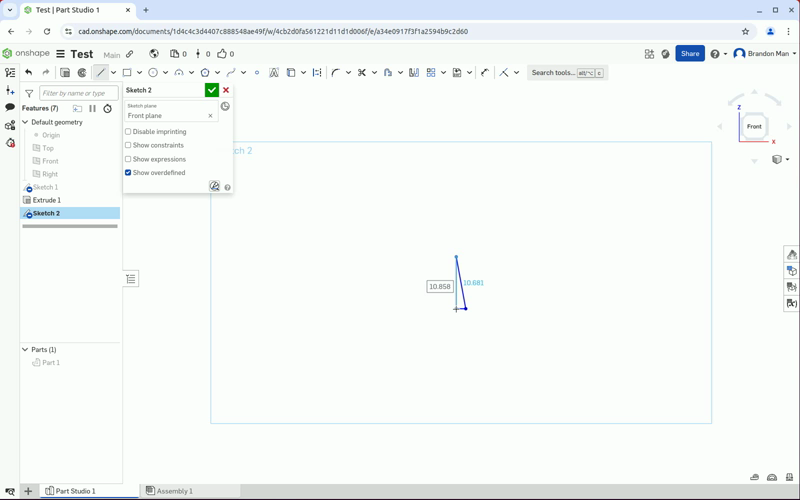
click(456, 308)
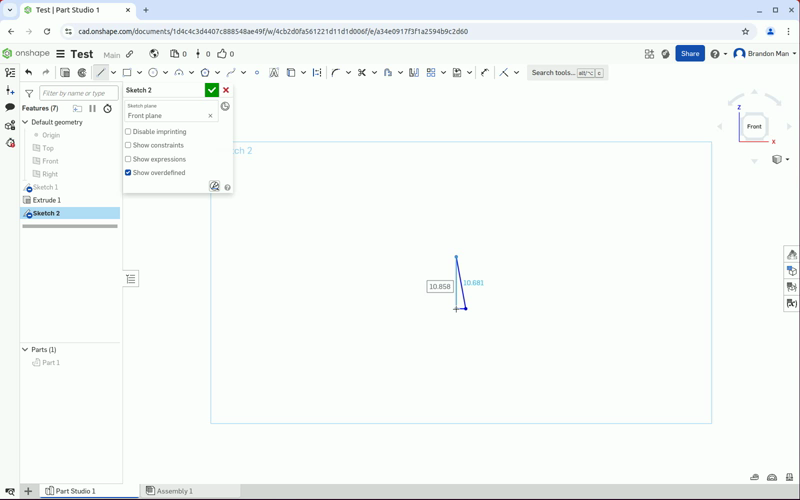
key(esc)
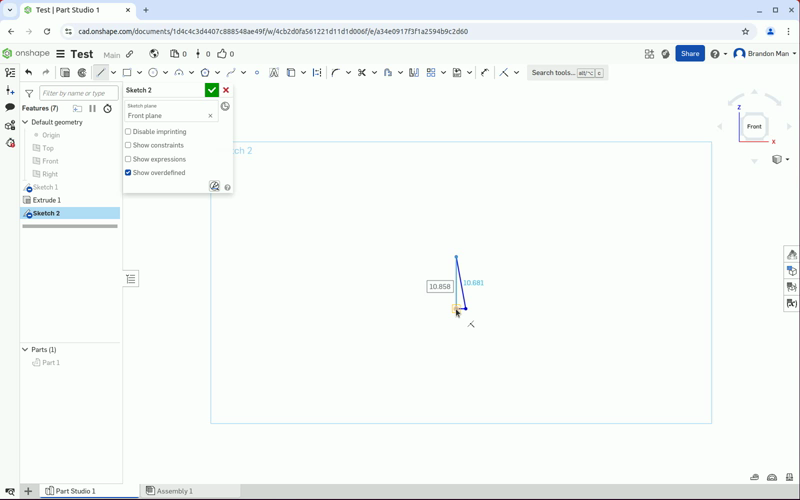
mouse_move(456, 284)
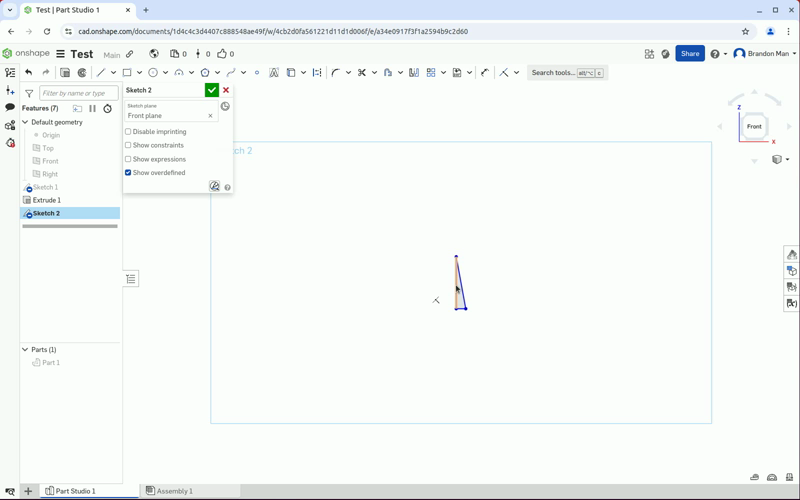
scroll(6)
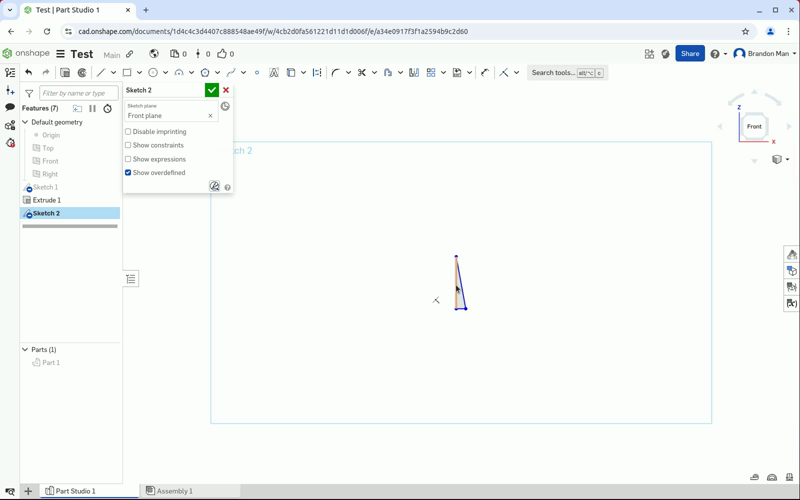
scroll(6)
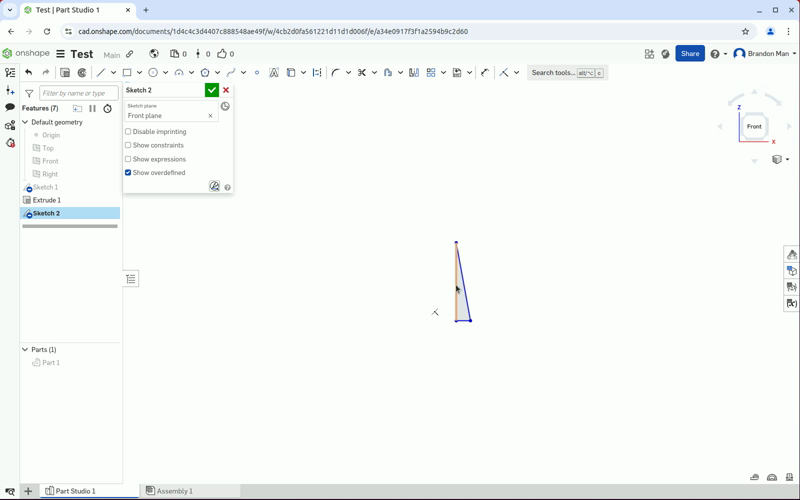
scroll(6)
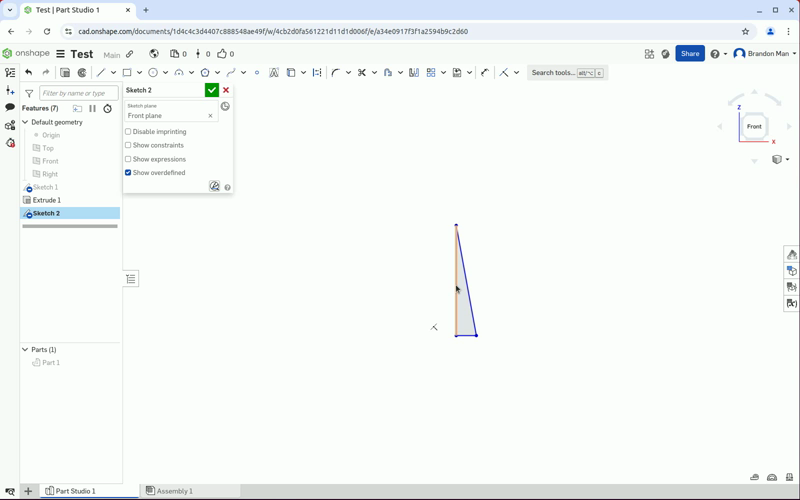
scroll(6)
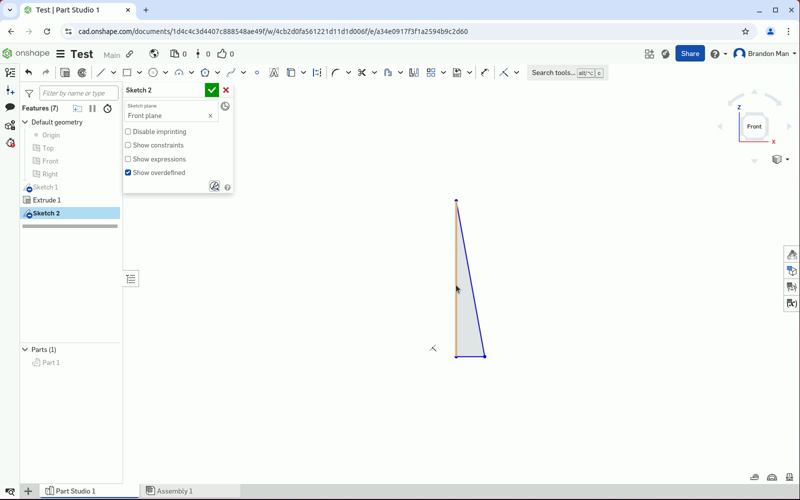
scroll(6)
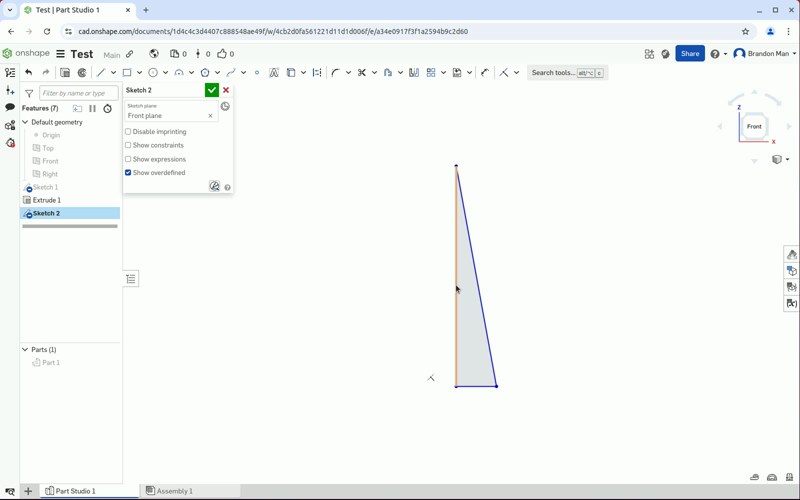
scroll(6)
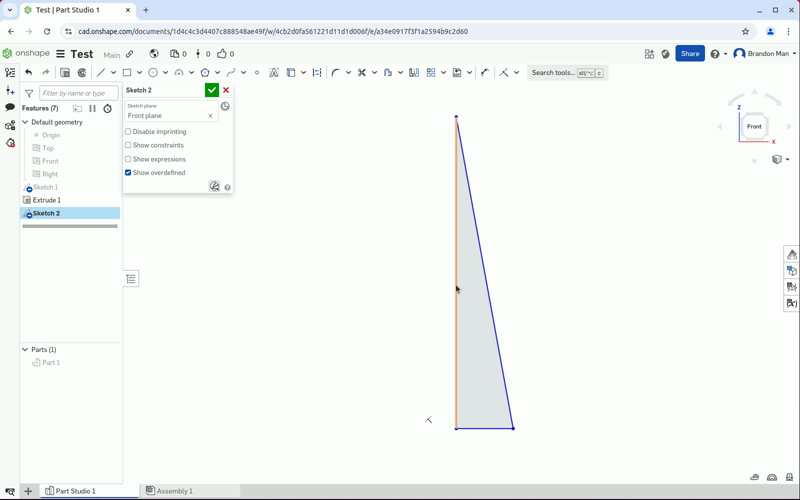
scroll(6)
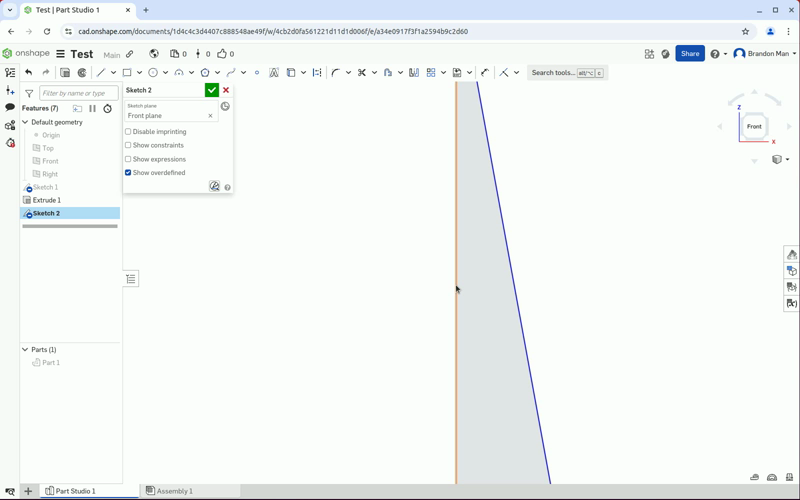
click(456, 284)
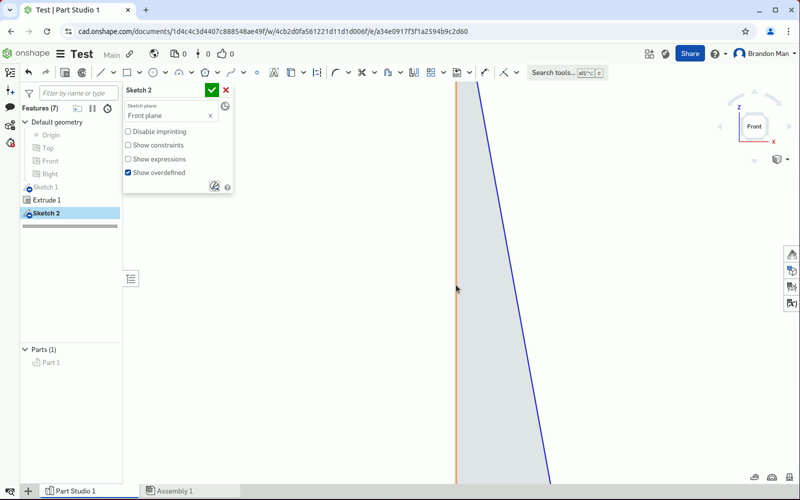
scroll(-6)
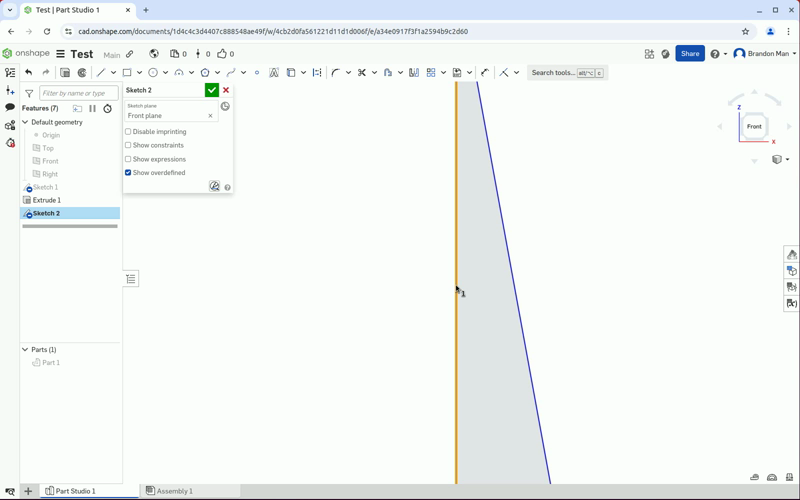
scroll(-6)
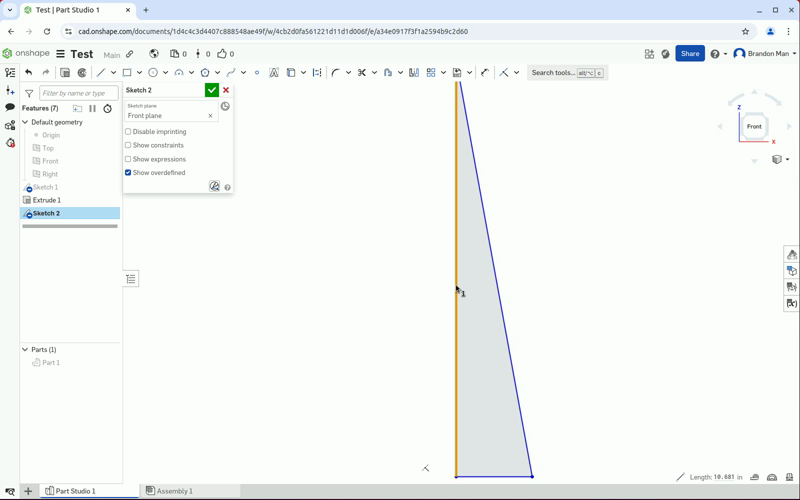
scroll(-6)
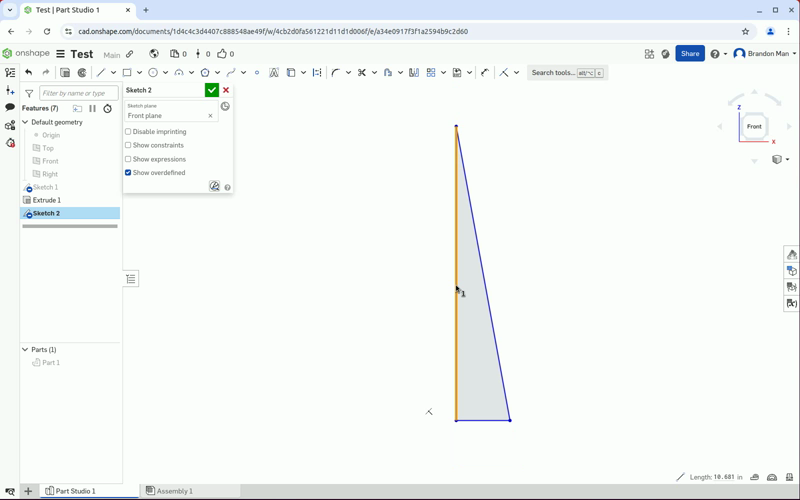
scroll(-6)
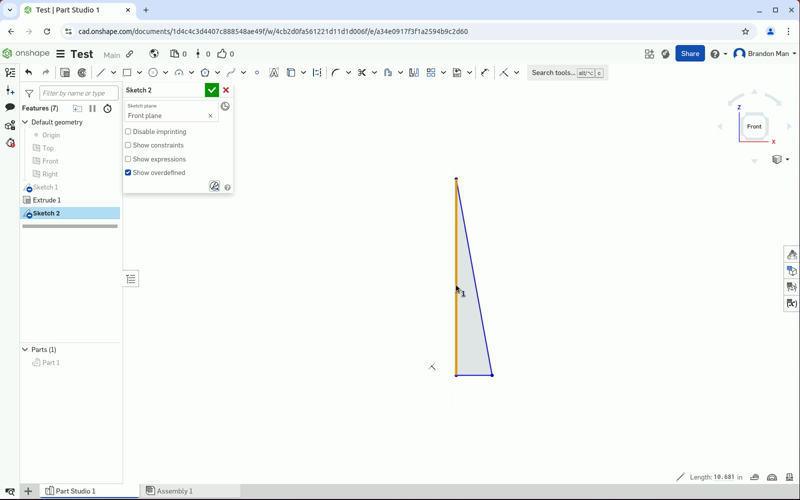
scroll(-6)
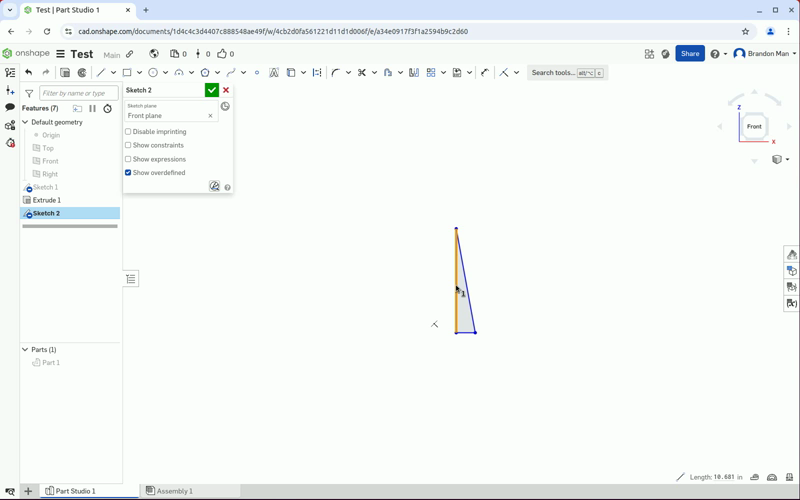
scroll(-6)
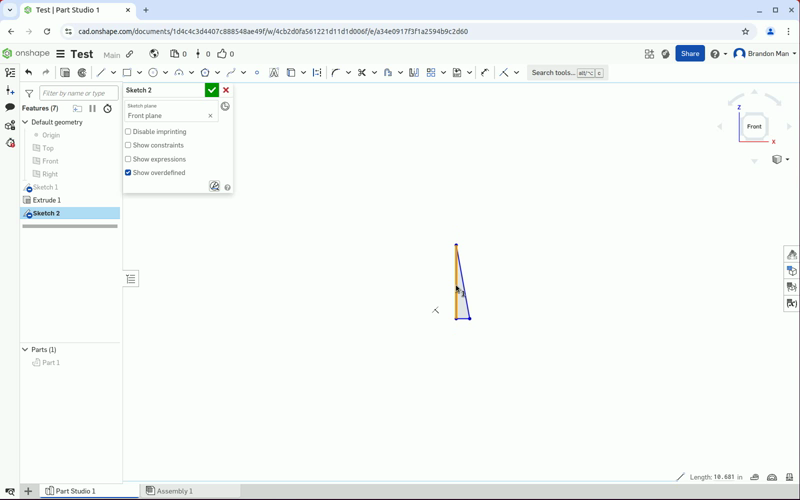
scroll(-6)
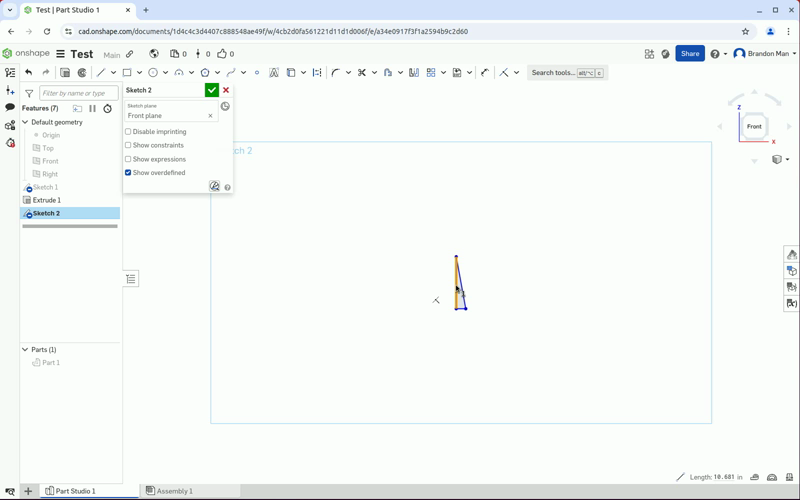
mouse_move(73, 352)
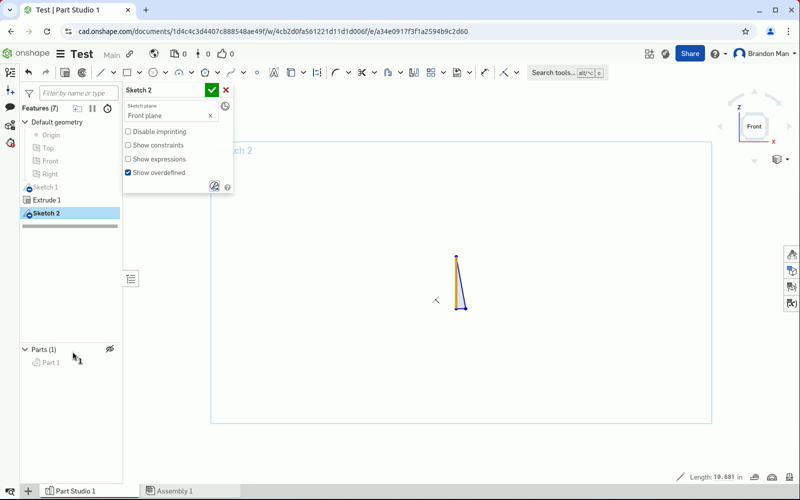
key(shift+y)
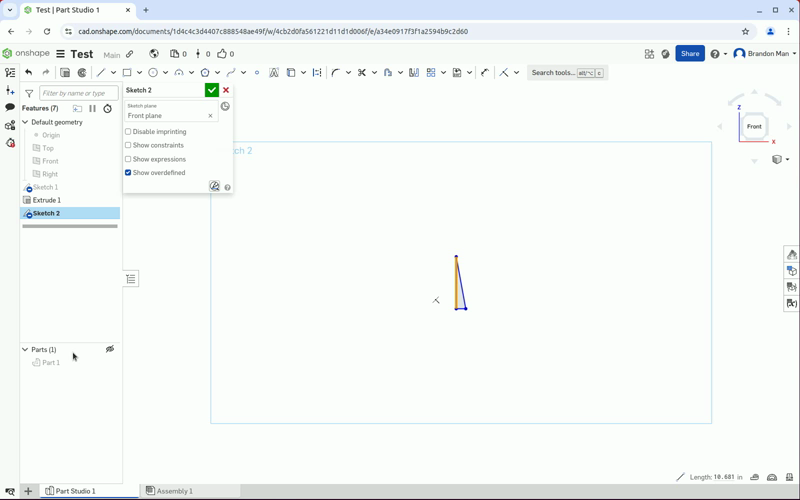
key(shift+e)
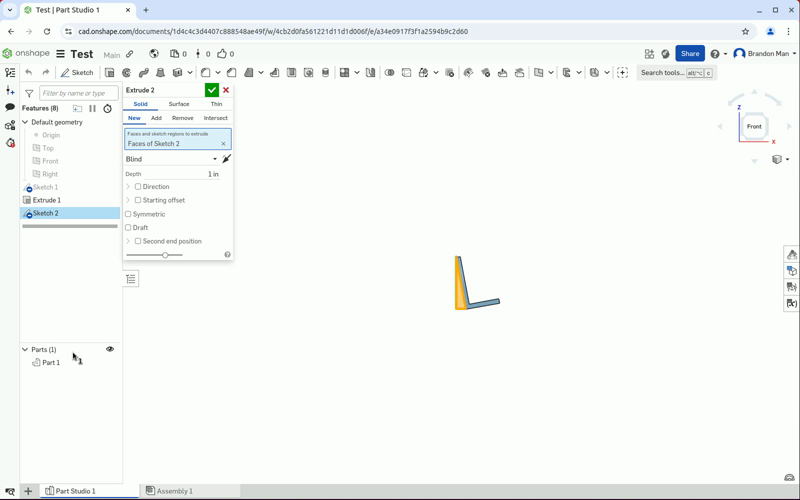
mouse_move(143, 106)
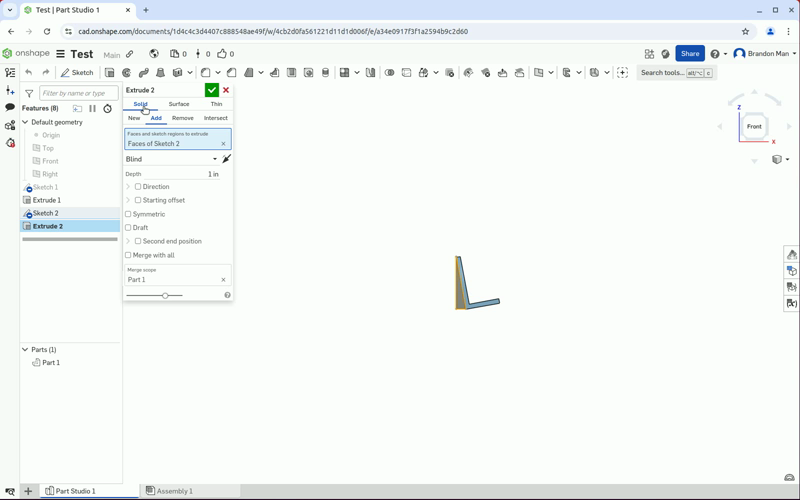
click(143, 106)
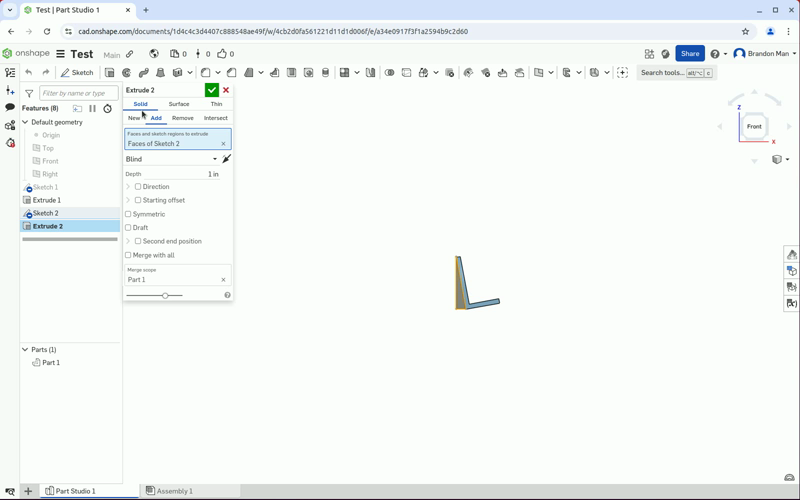
mouse_move(137, 120)
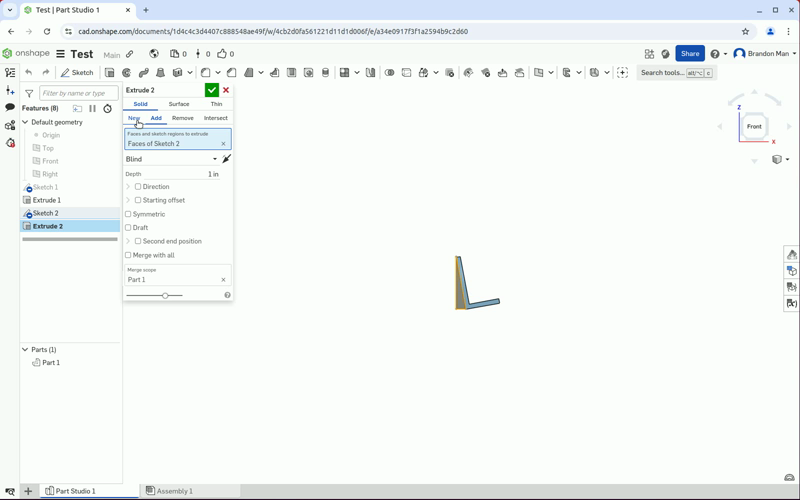
click(137, 120)
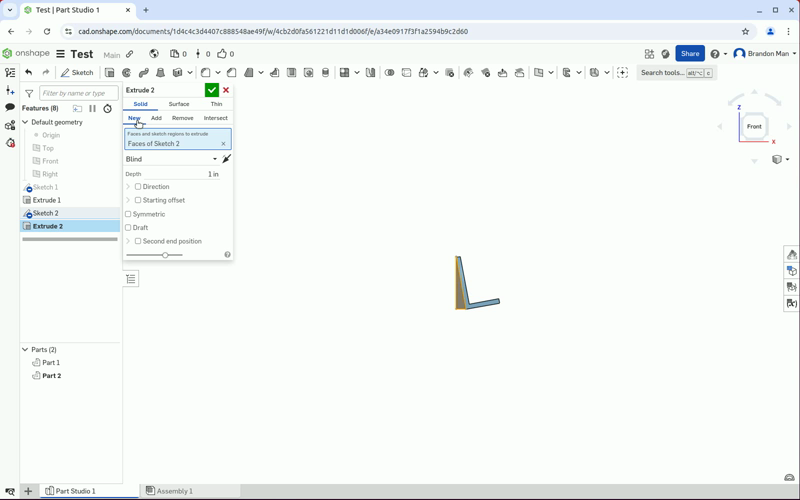
key(tab, 4)
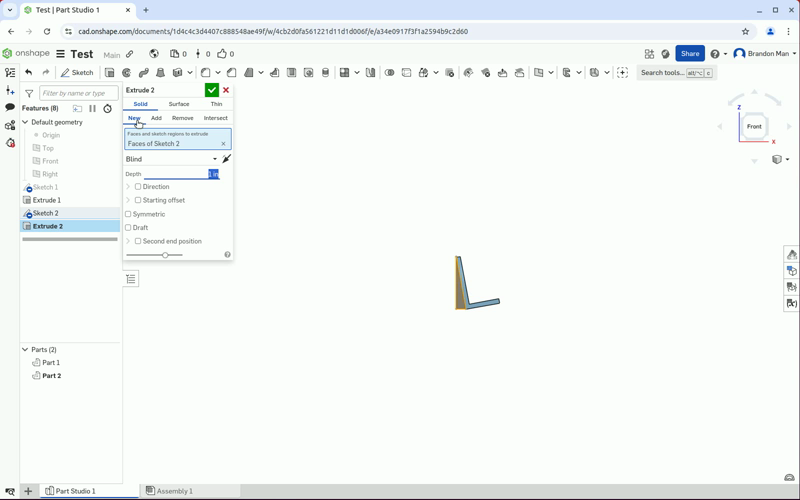
text(23.108)
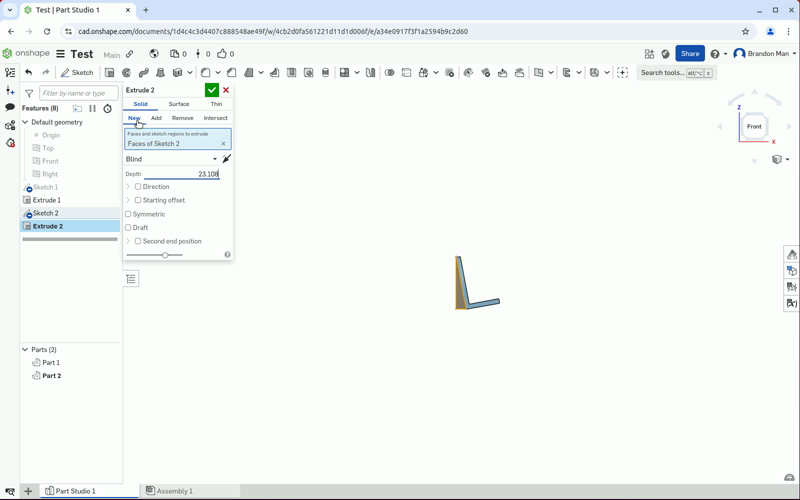
key(enter)
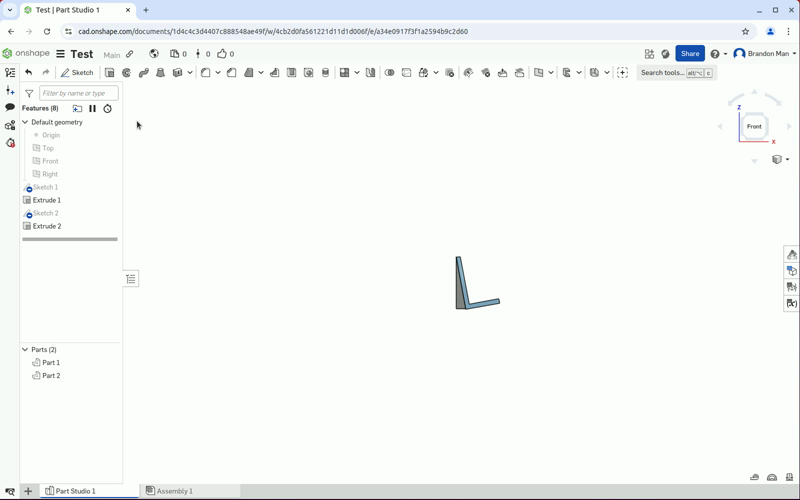
key(shift+h)
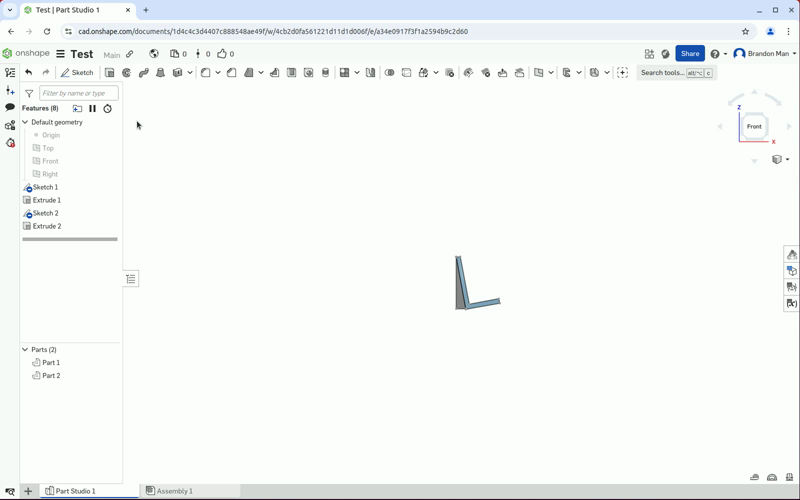
key(shift+h)
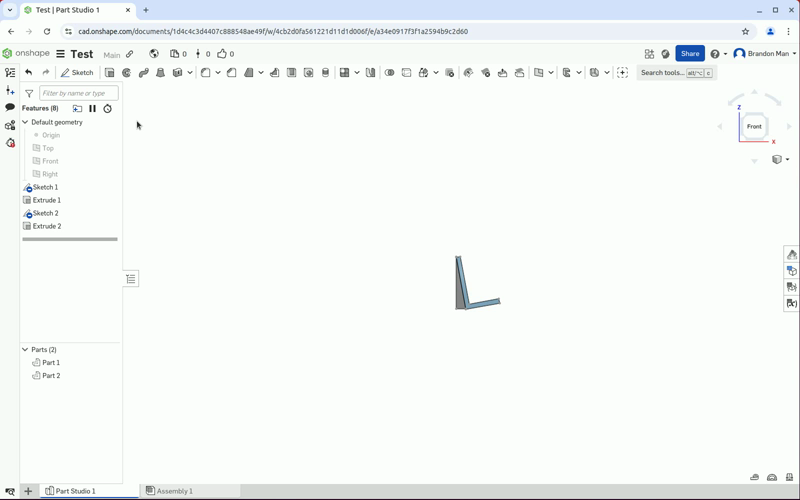
key(shift+7)
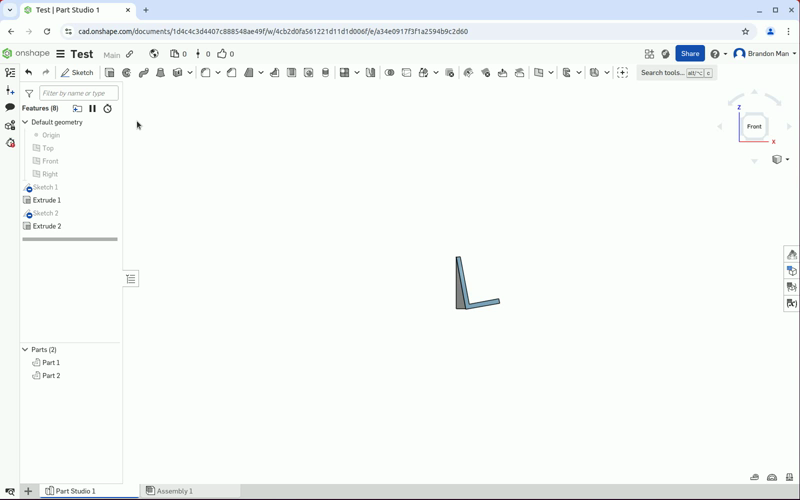
key(left, 2)
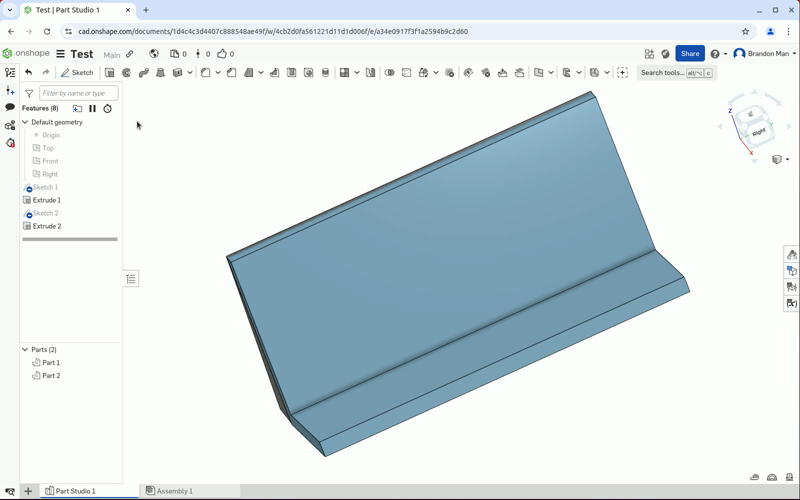
key(down, 2)
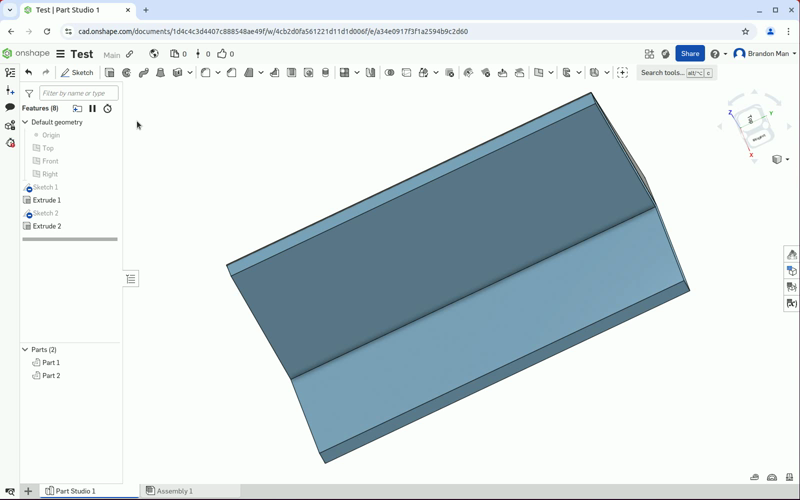
key(up, 2)
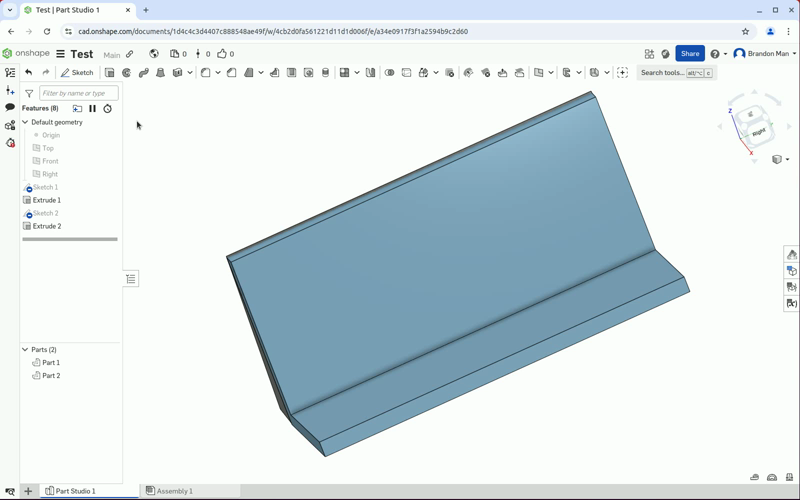
key(right, 2)
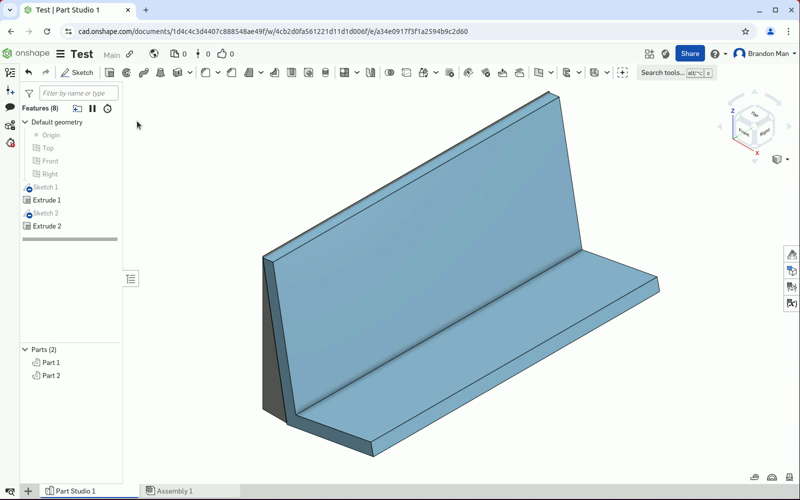
mouse_move(73, 189)
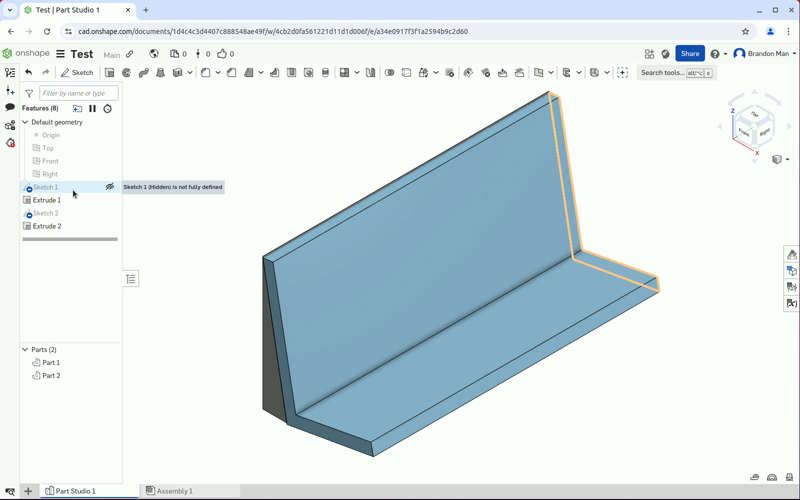
click(73, 189)